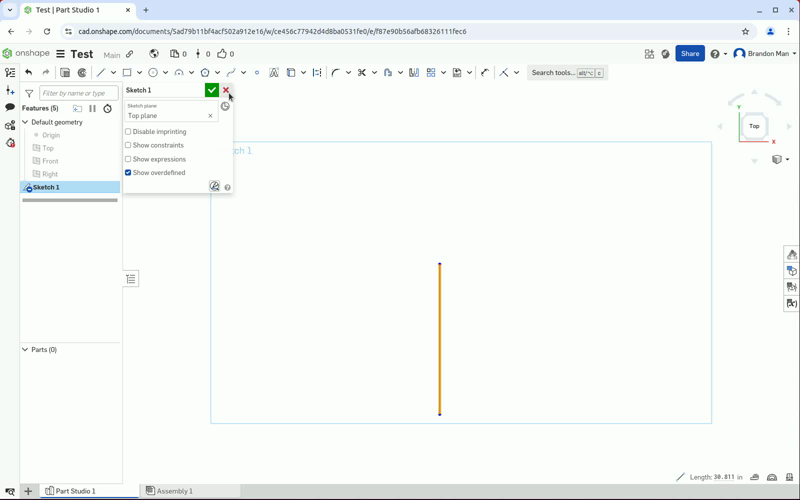
key(shift+h)
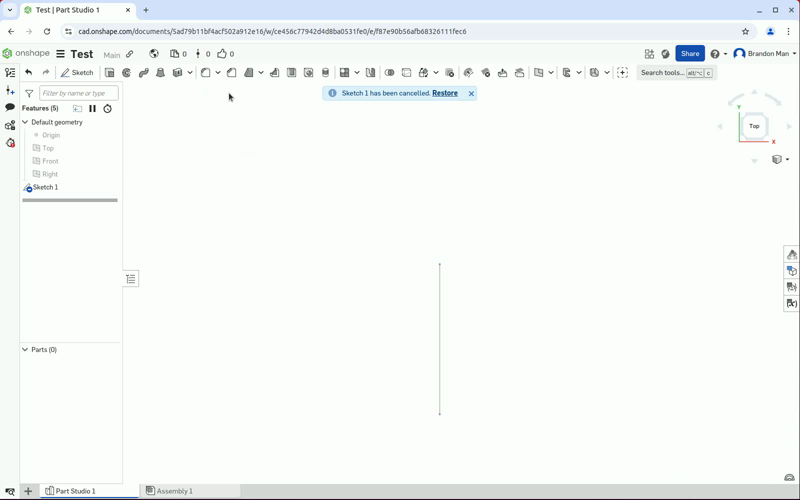
key(shift+s)
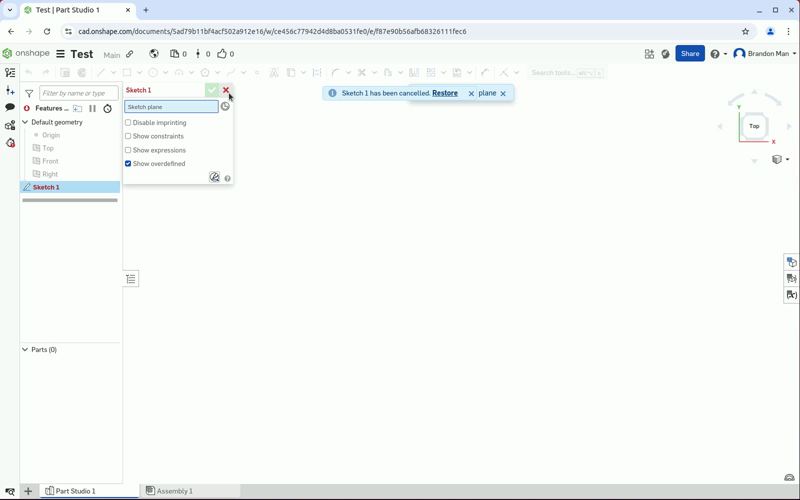
mouse_move(73, 150)
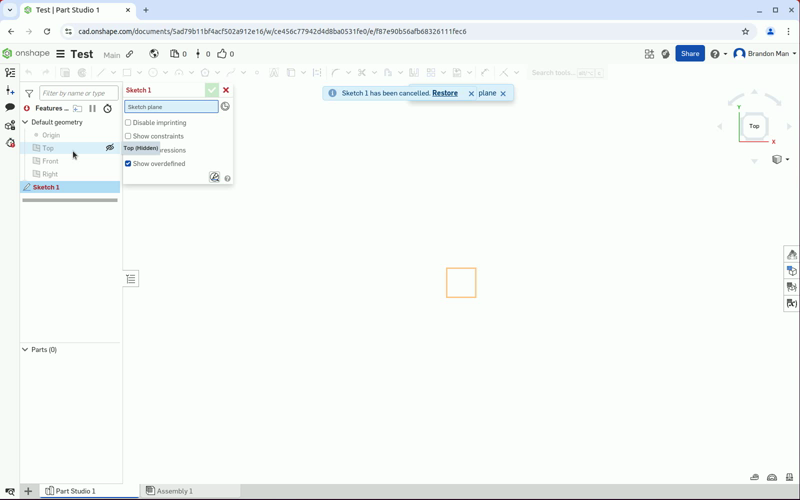
click(73, 150)
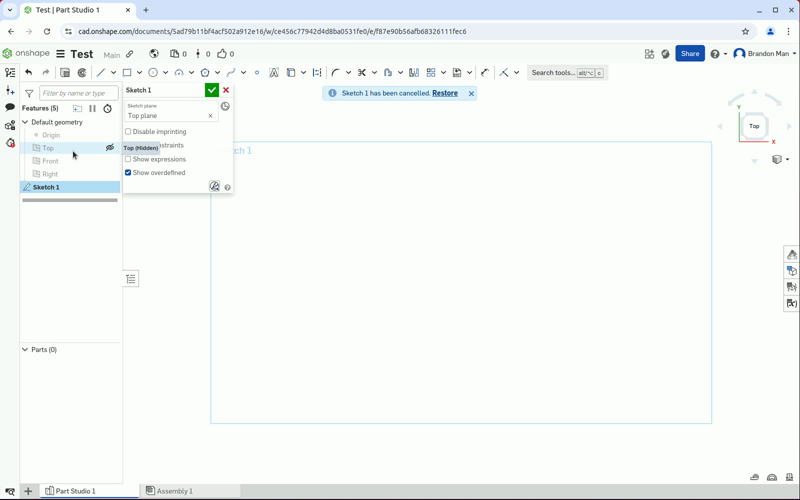
mouse_move(73, 352)
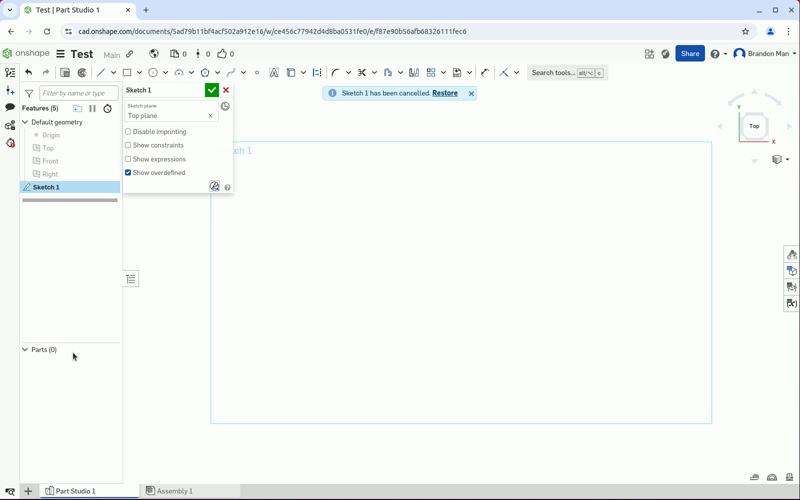
key(y)
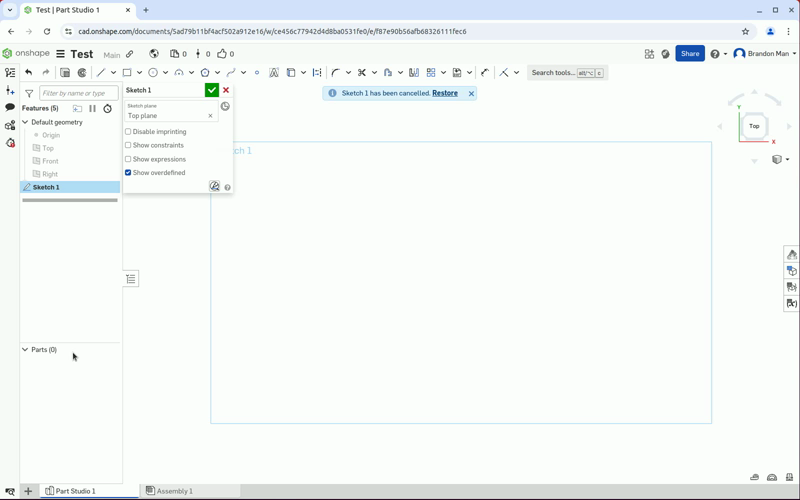
key(l)
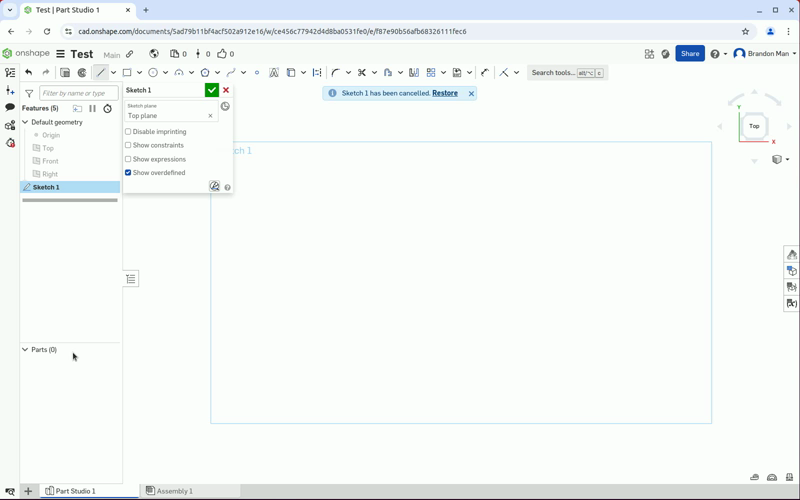
key_down(shift)
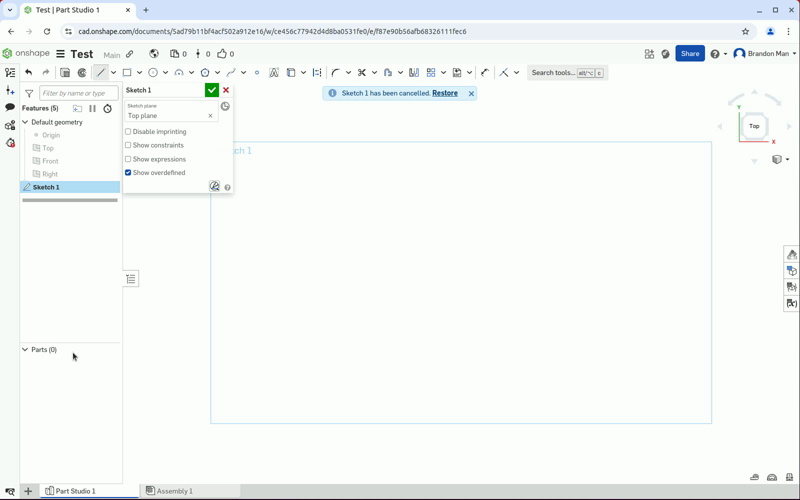
mouse_move(418, 368)
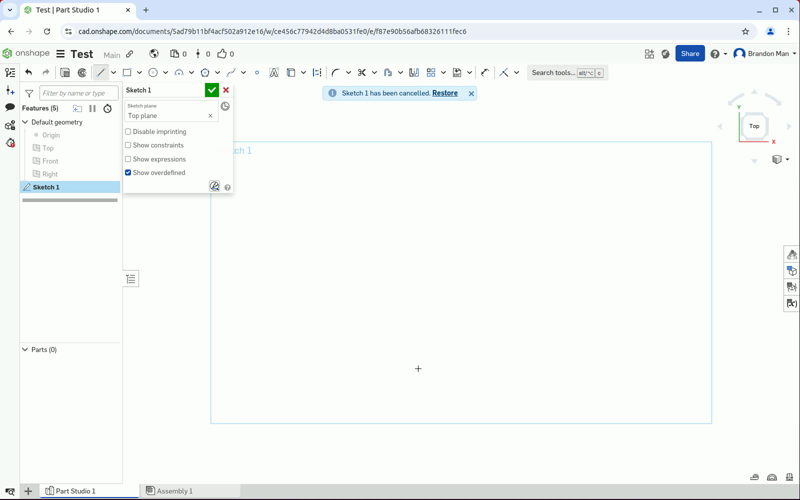
click(418, 368)
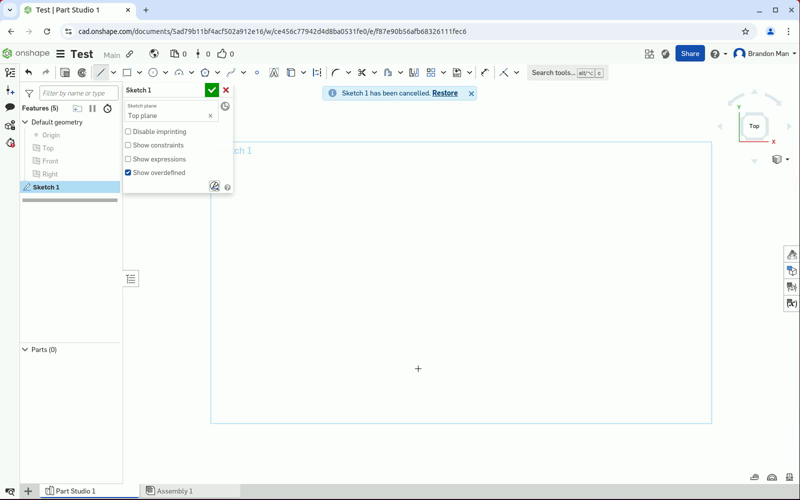
key_up(shift)
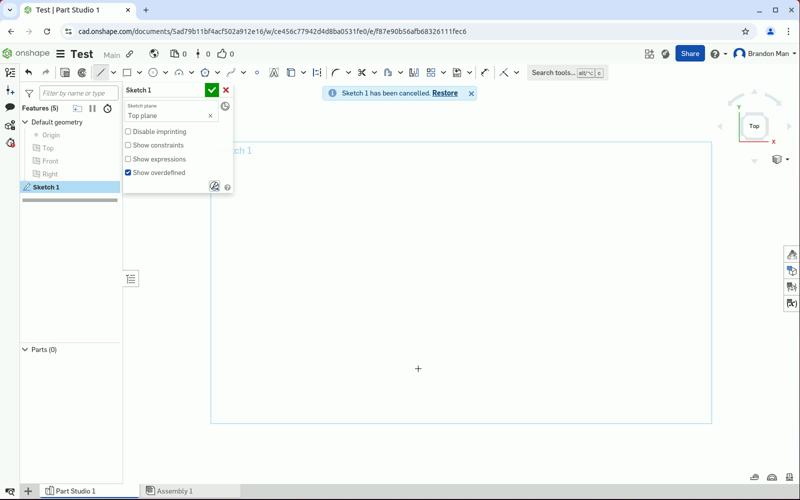
key_down(shift)
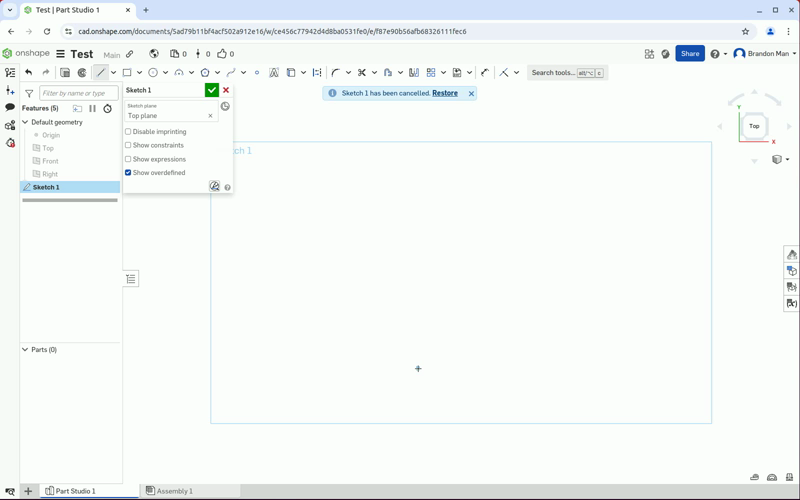
mouse_move(516, 370)
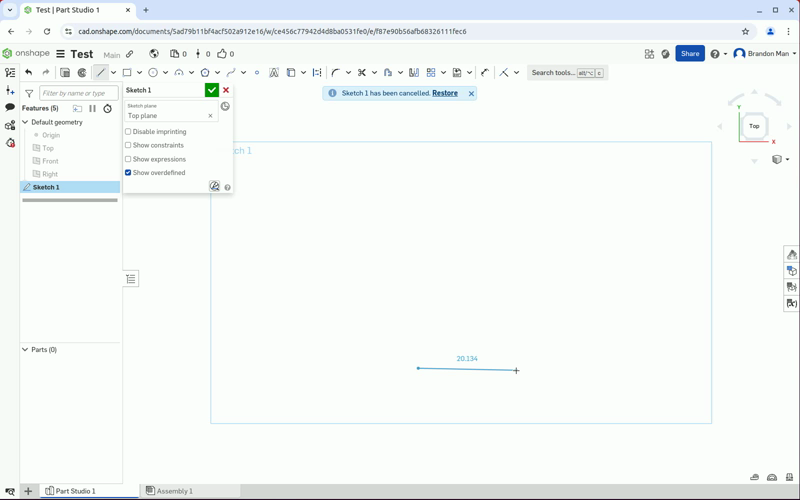
click(516, 370)
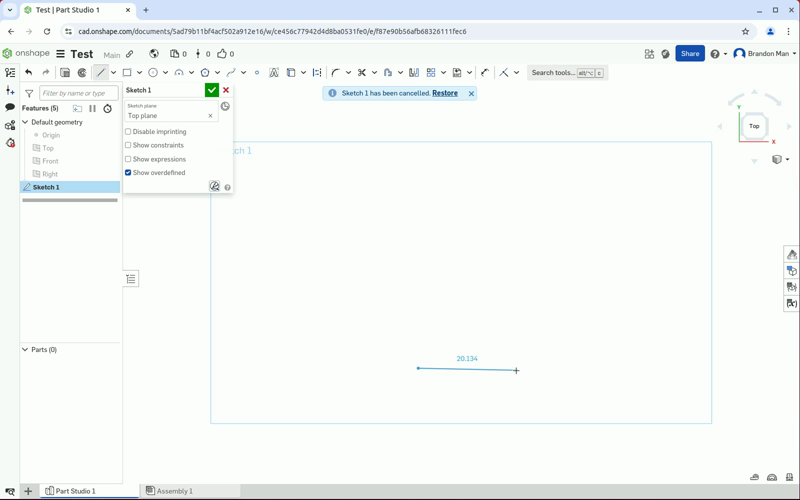
key_up(shift)
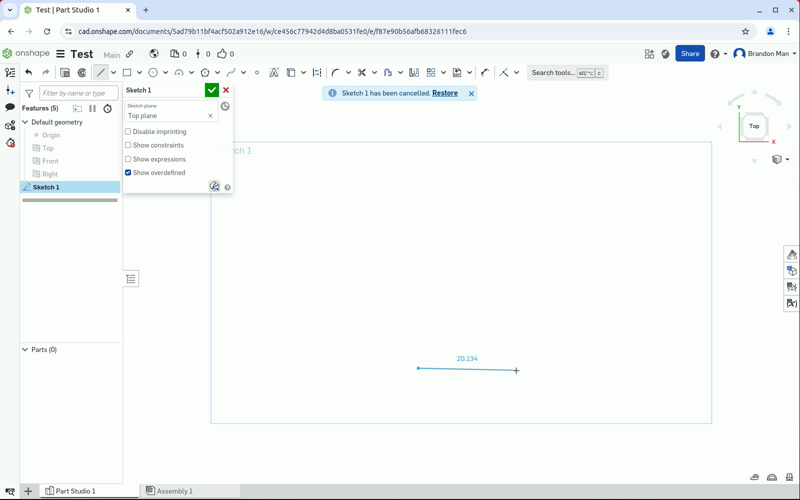
key_down(shift)
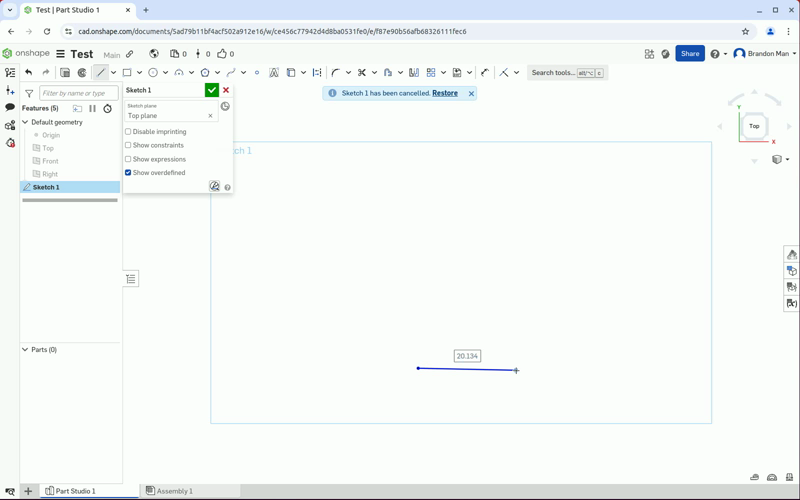
mouse_move(516, 245)
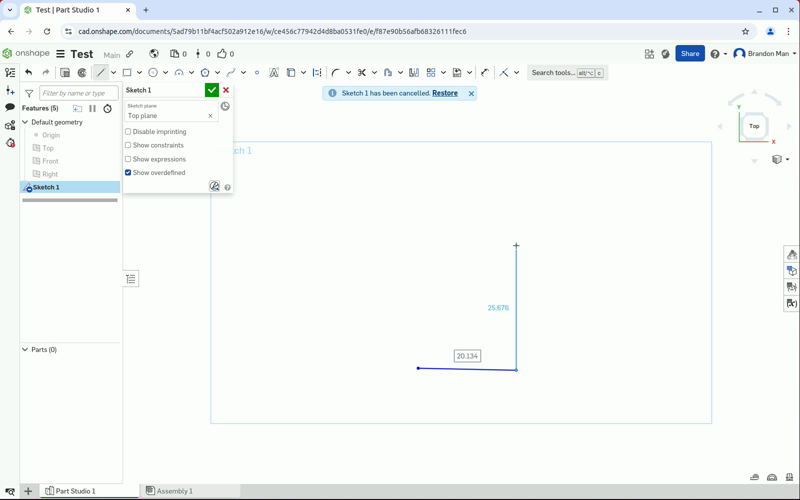
click(516, 245)
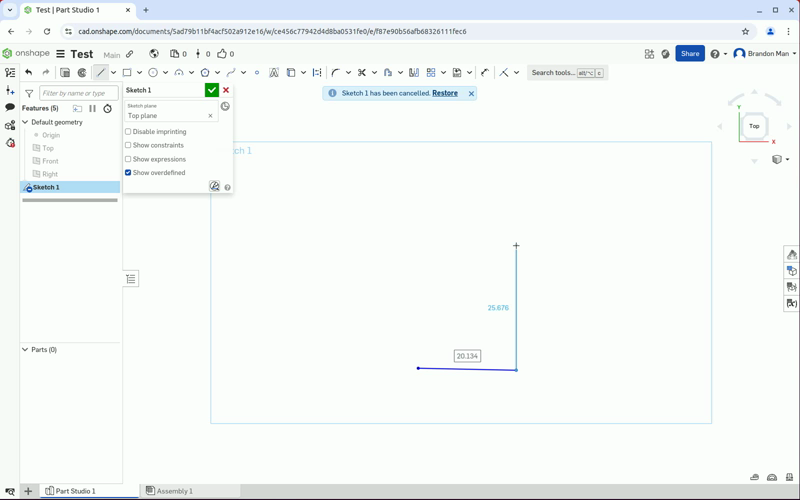
key_up(shift)
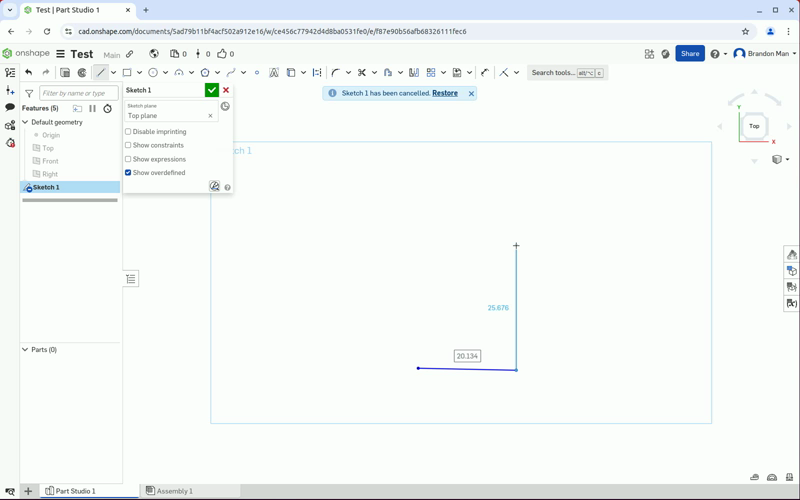
key_down(shift)
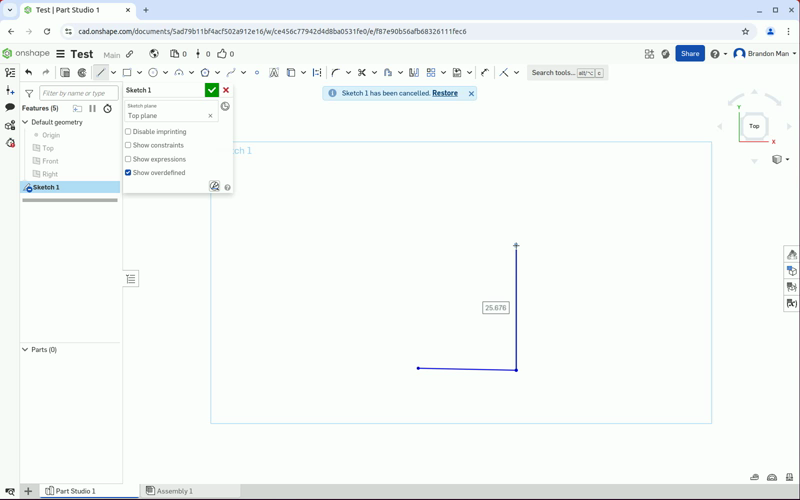
mouse_move(460, 208)
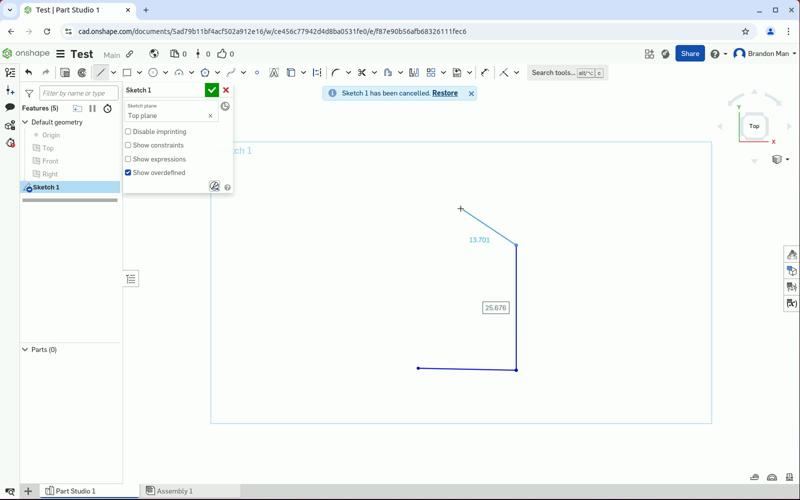
click(460, 208)
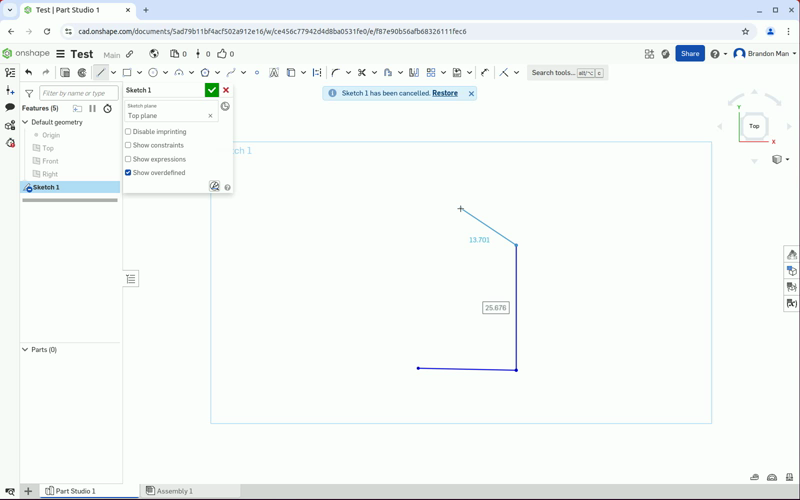
key_up(shift)
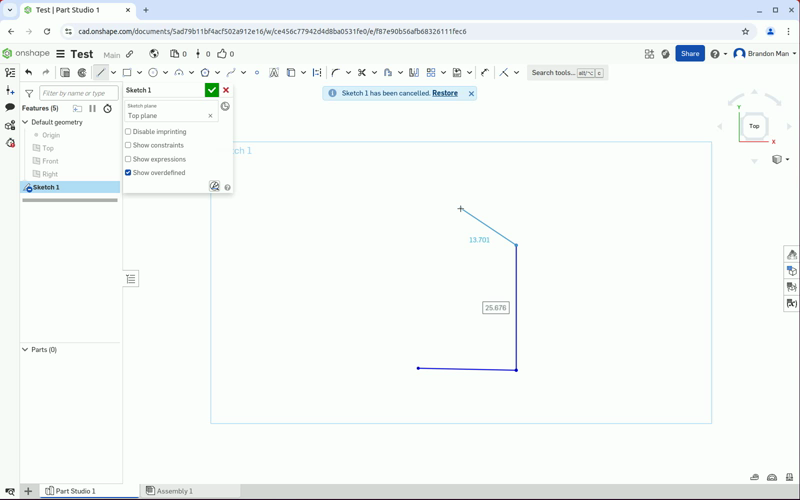
key_down(shift)
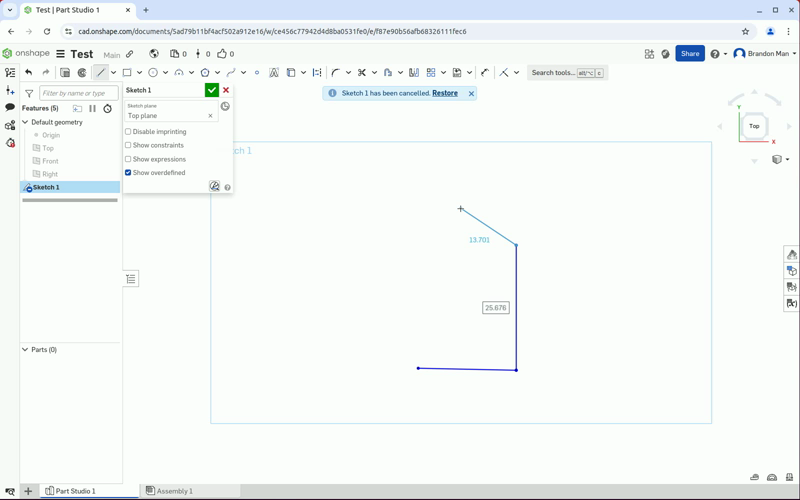
mouse_move(490, 208)
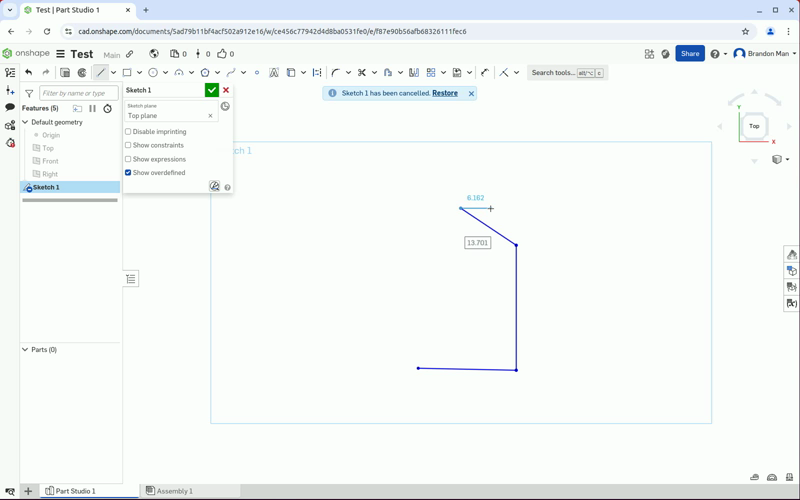
mouse_move(418, 242)
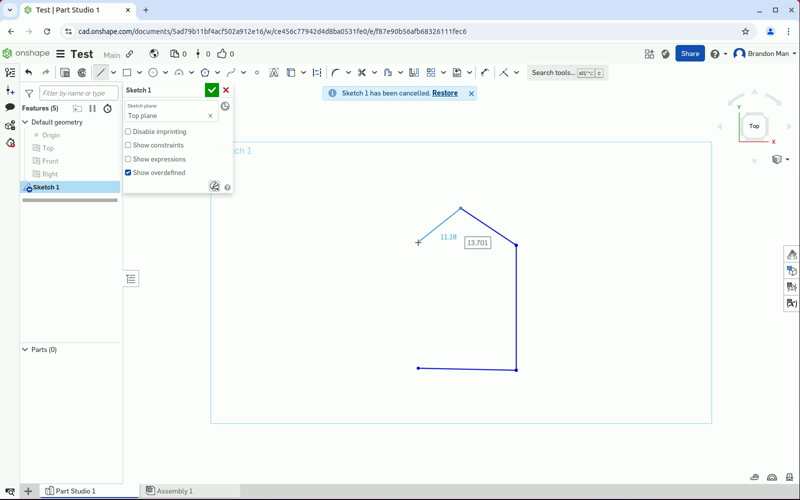
click(418, 242)
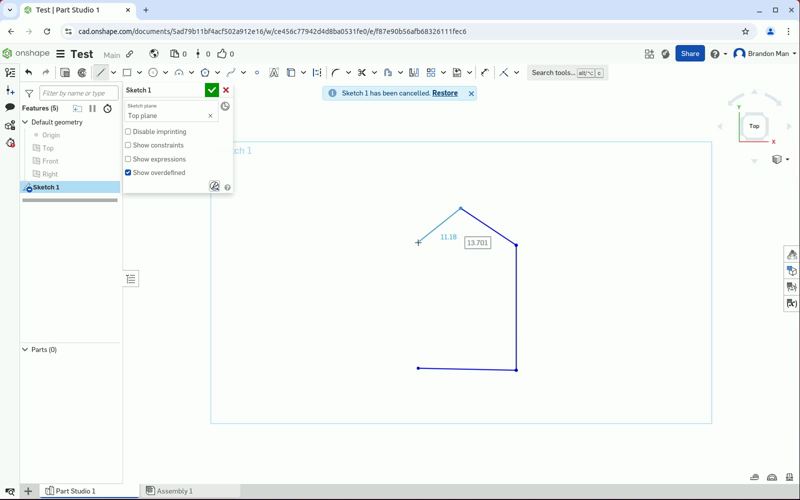
key_up(shift)
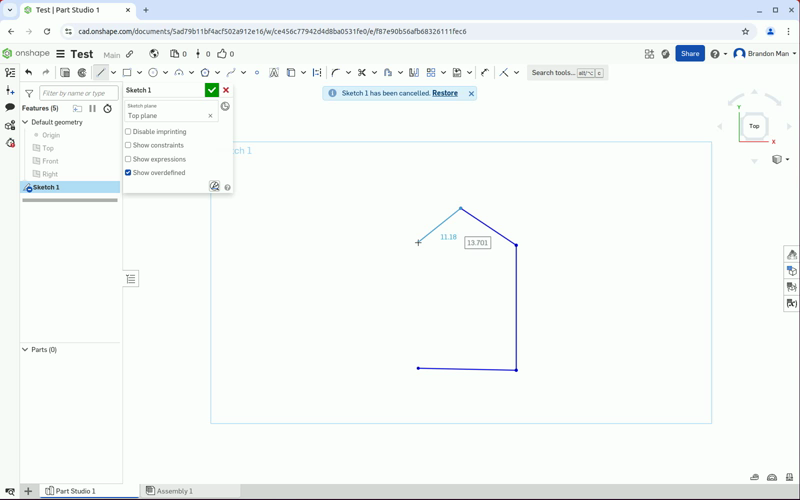
key_down(shift)
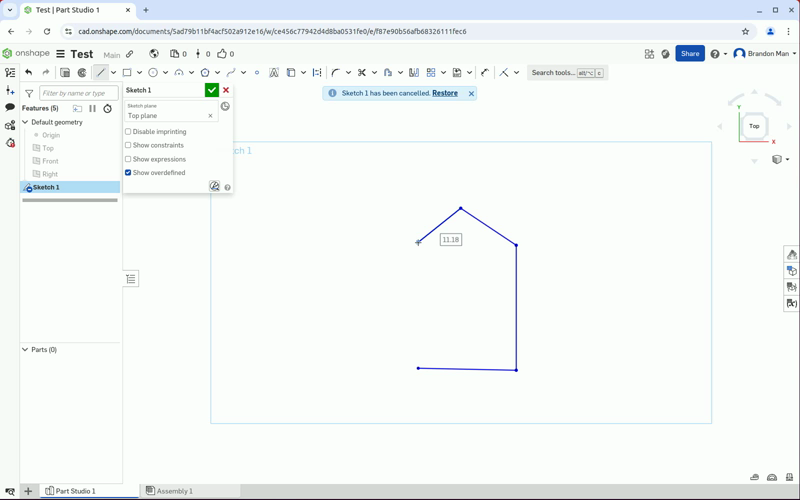
mouse_move(418, 368)
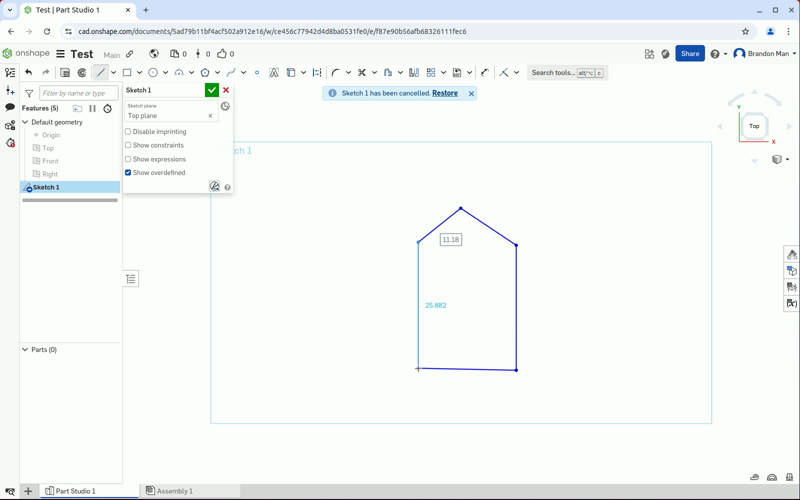
key_up(shift)
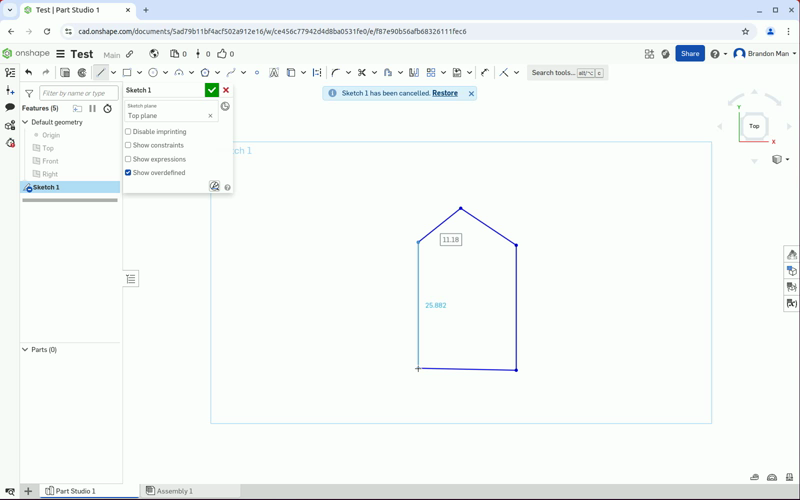
click(418, 368)
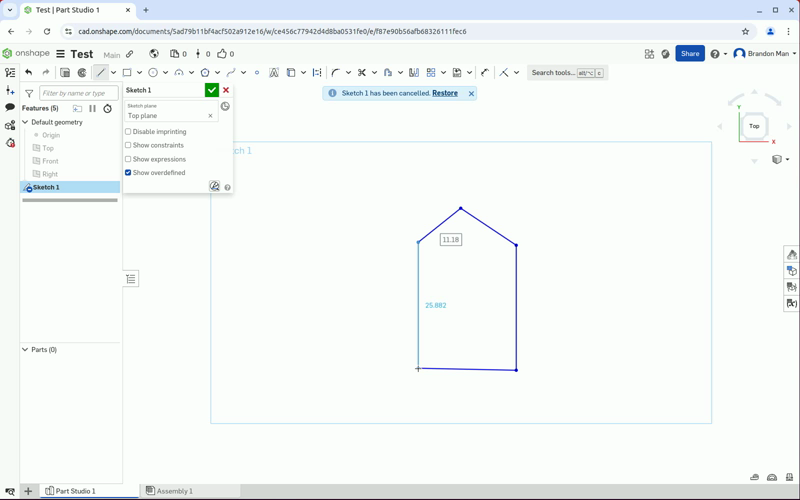
key(esc)
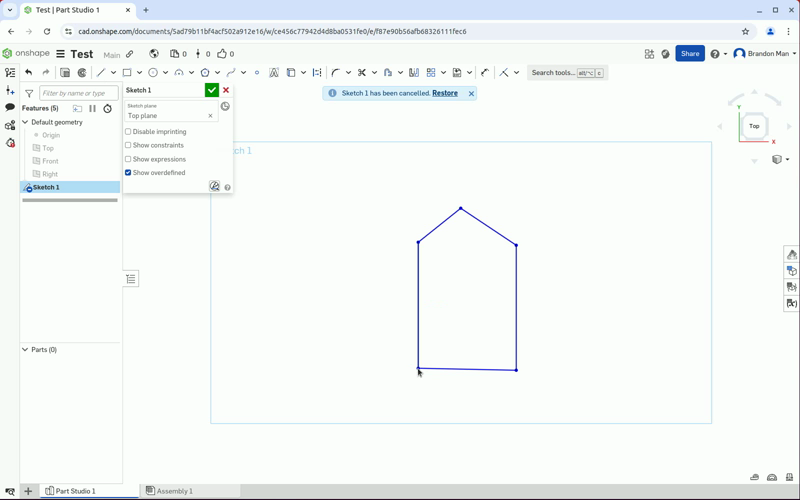
mouse_move(447, 246)
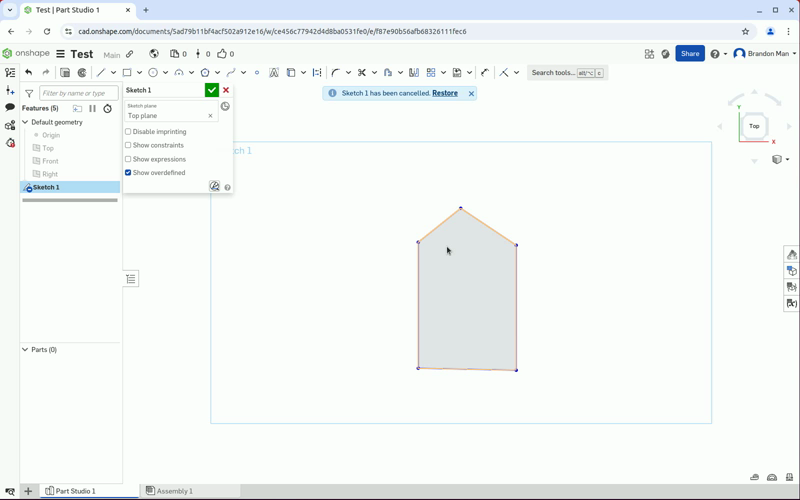
click(447, 246)
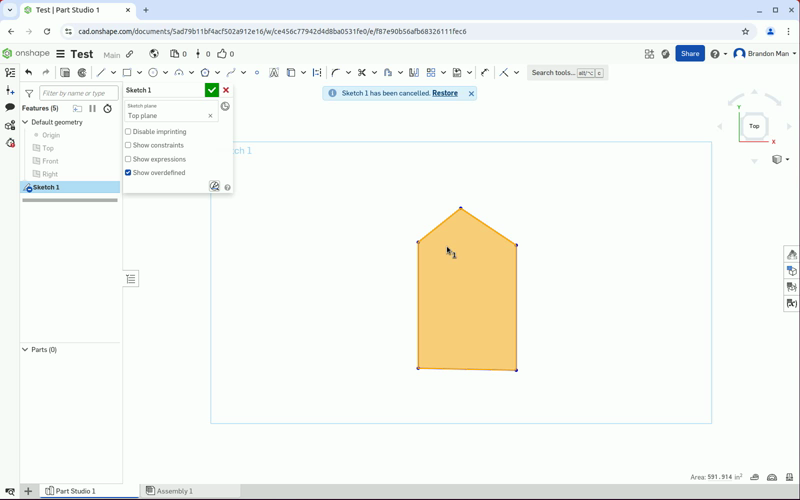
mouse_move(73, 352)
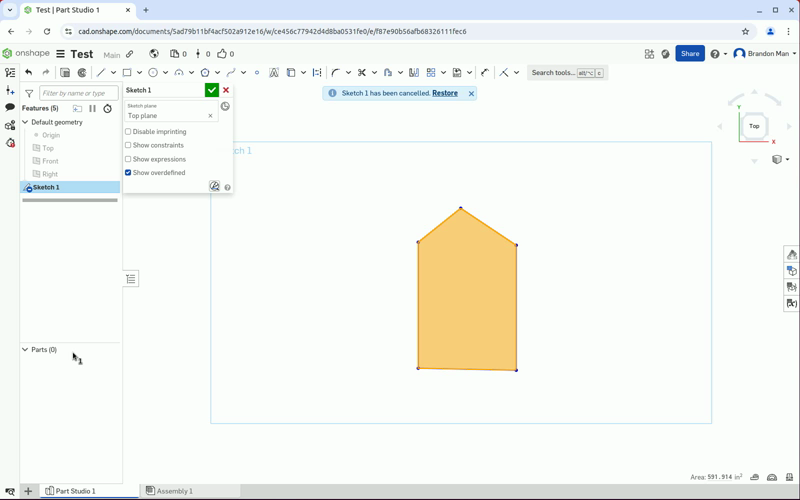
key(shift+y)
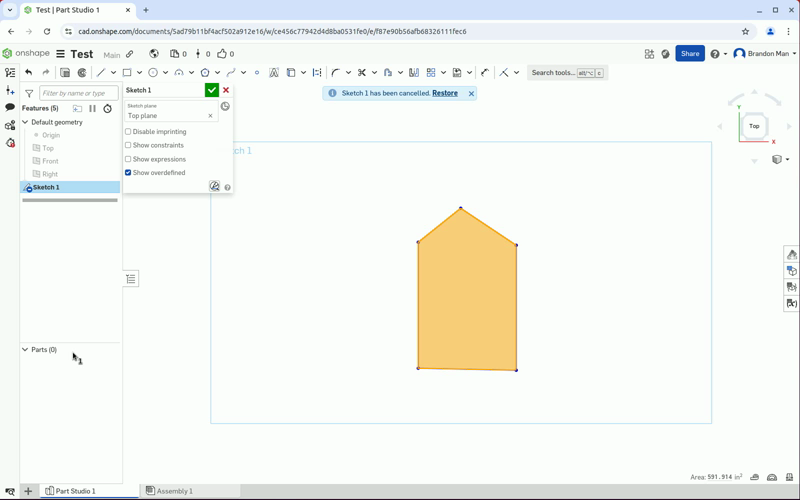
key(shift+e)
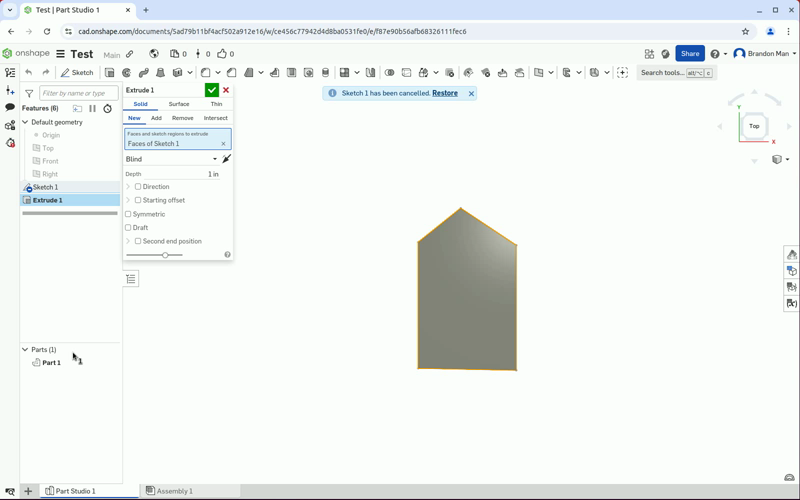
mouse_move(143, 106)
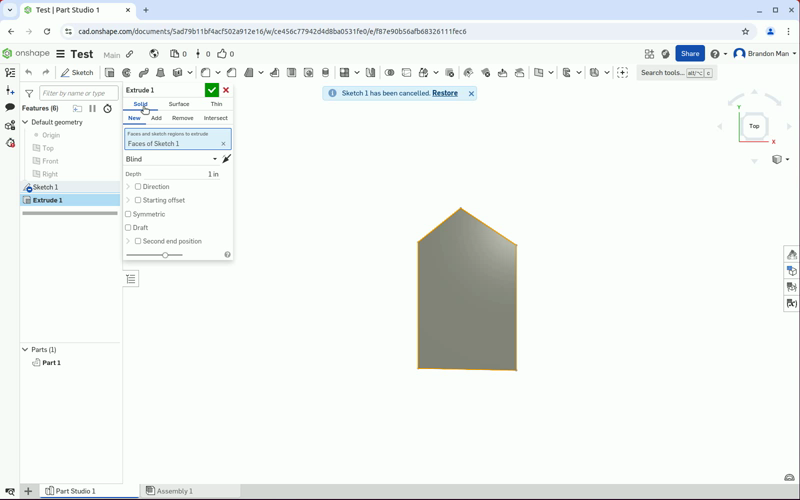
click(143, 106)
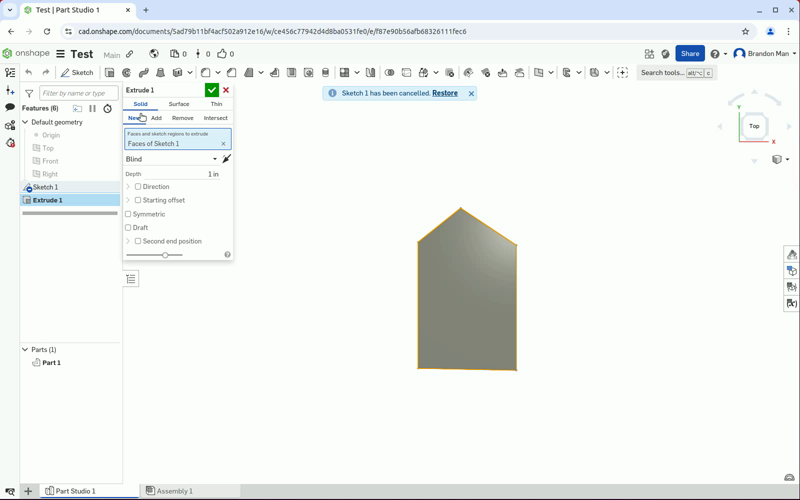
mouse_move(137, 120)
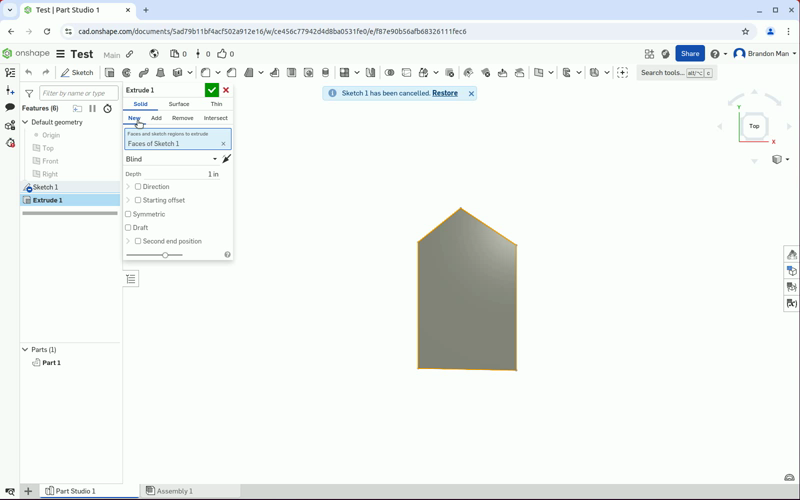
click(137, 120)
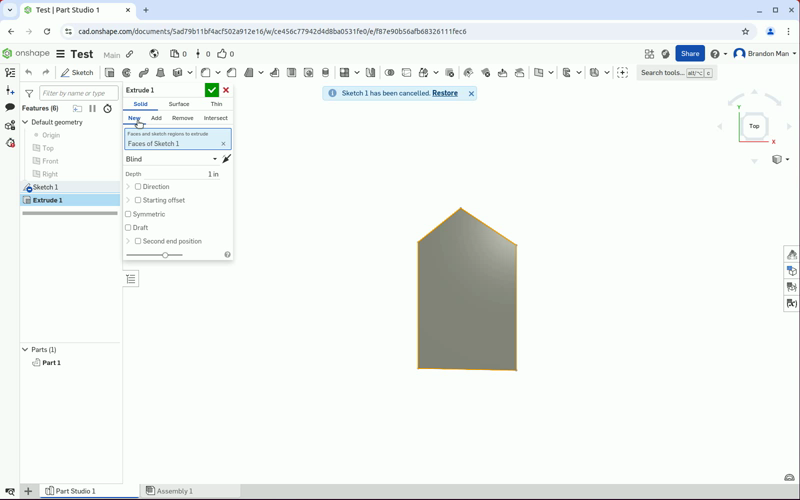
key(tab, 4)
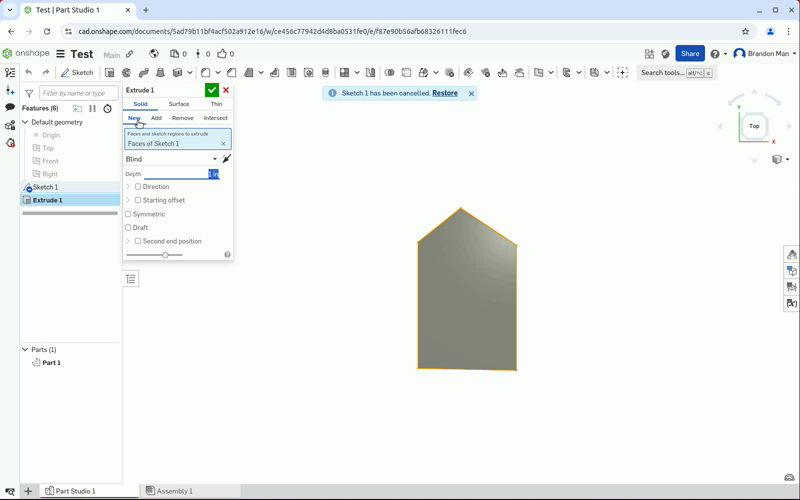
text(7.703)
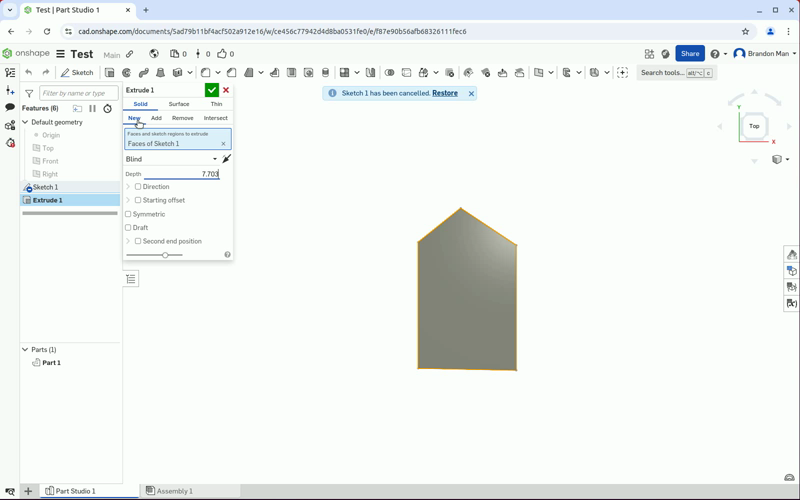
key(enter)
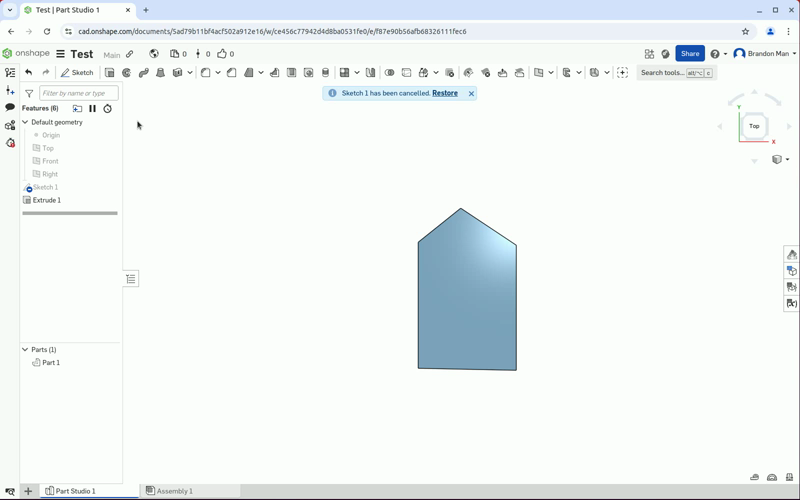
key(shift+h)
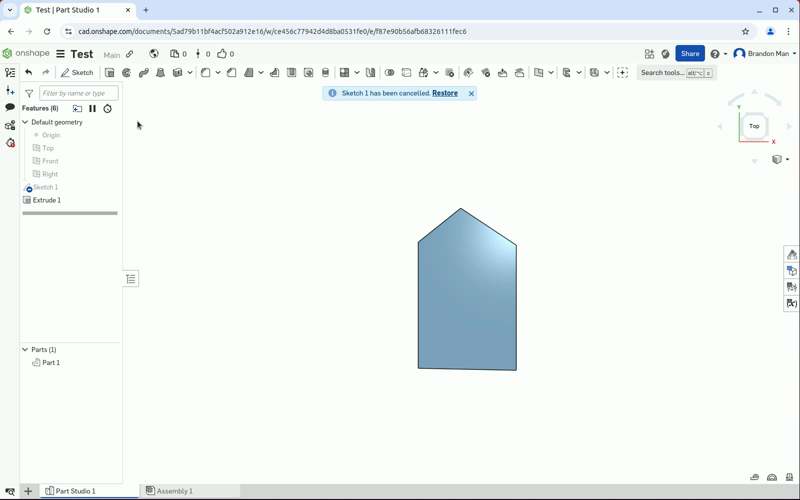
key(shift+h)
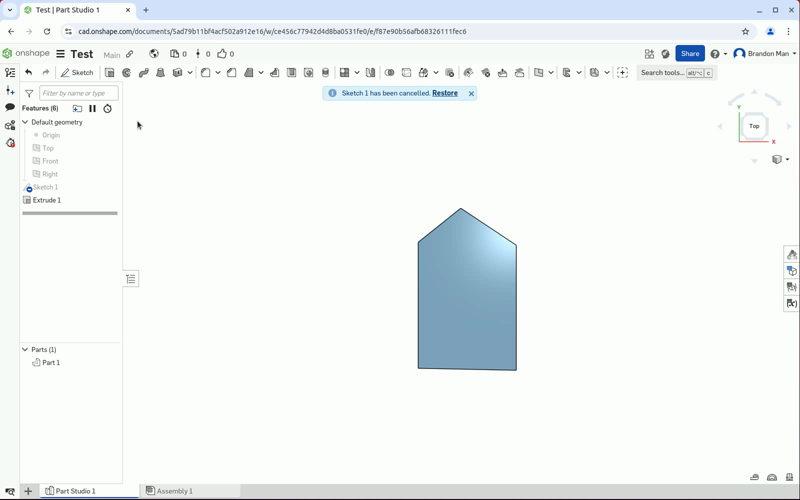
mouse_move(73, 189)
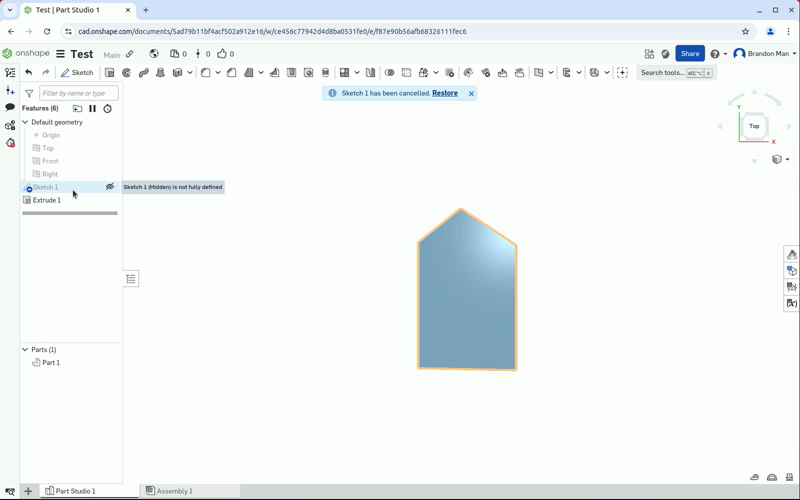
click(73, 189)
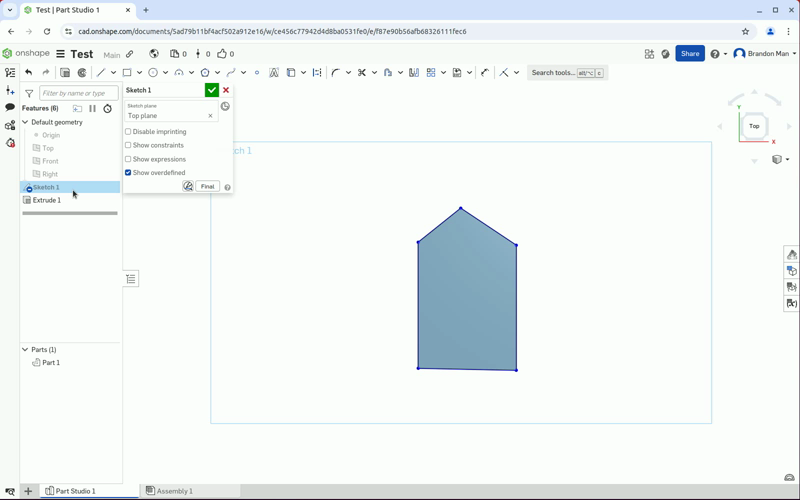
mouse_move(229, 92)
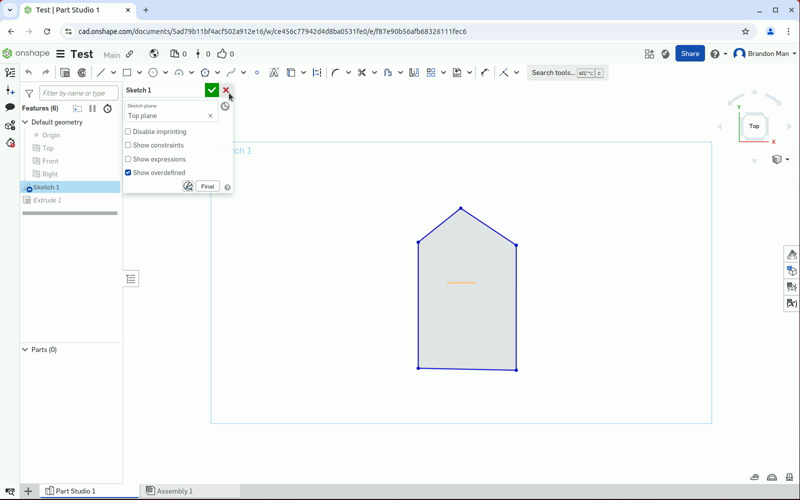
click(229, 92)
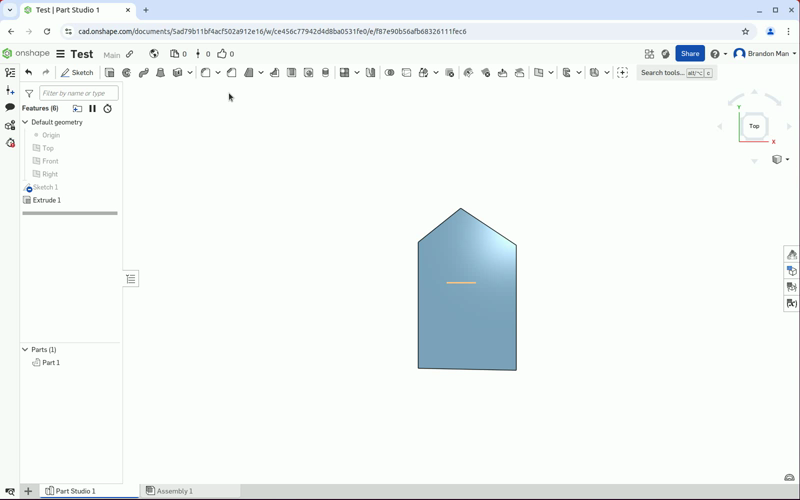
mouse_move(541, 75)
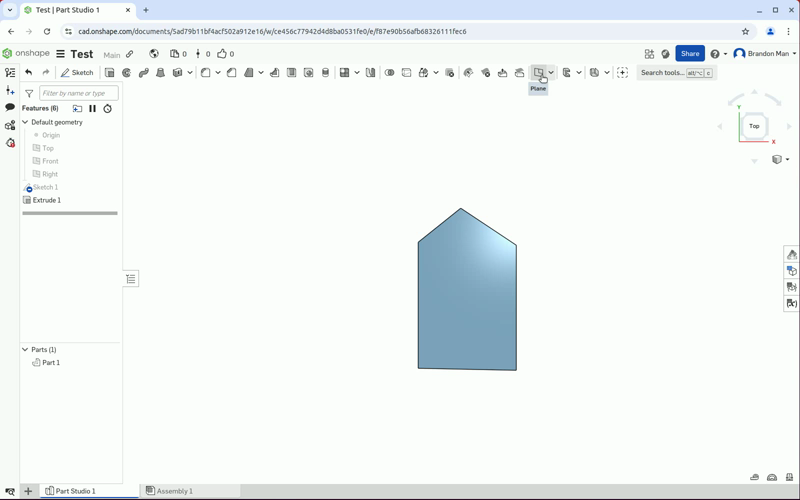
click(541, 75)
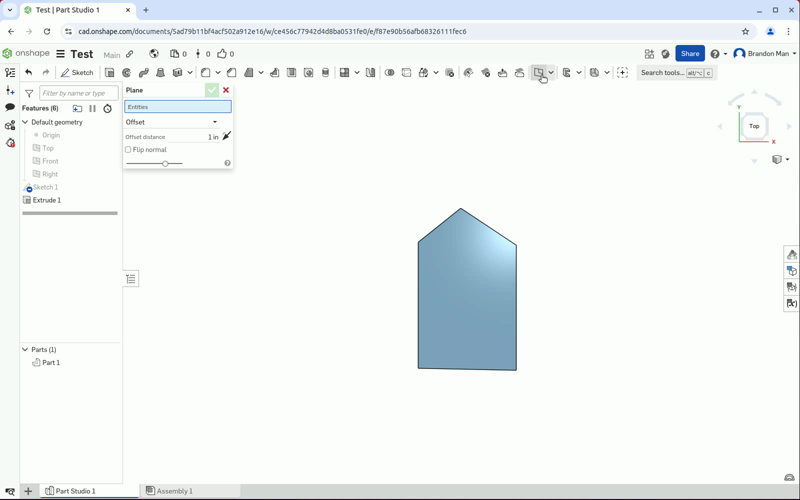
mouse_move(73, 150)
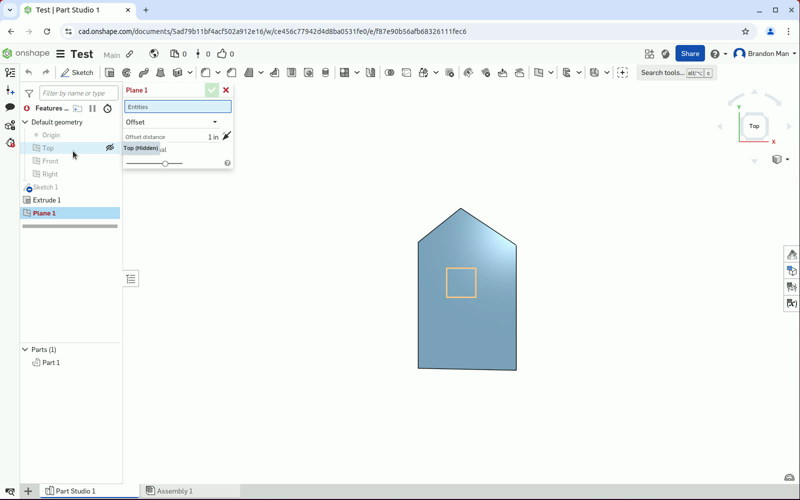
click(73, 150)
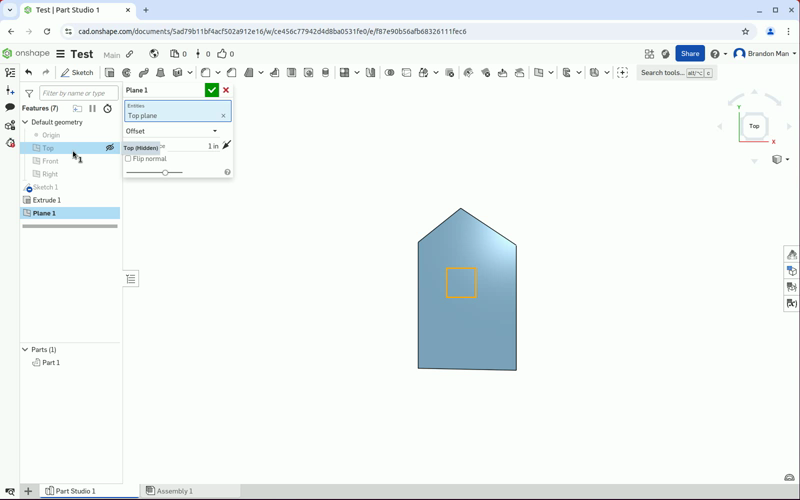
key(tab, 2)
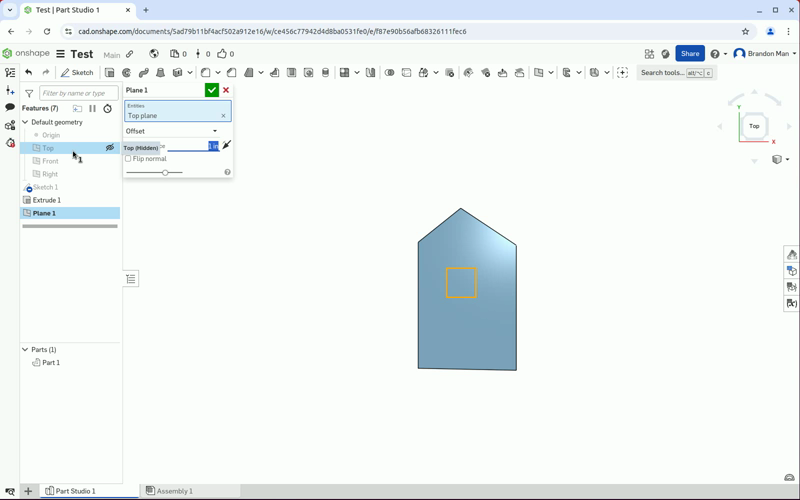
text(7.703)
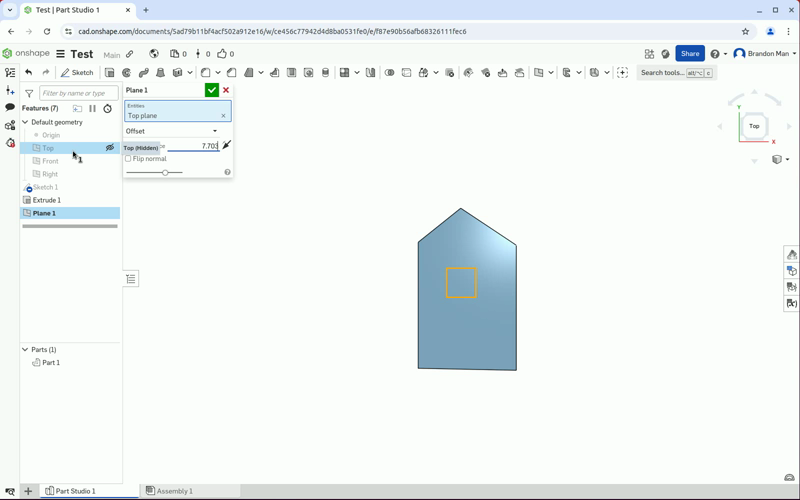
key(enter, 2)
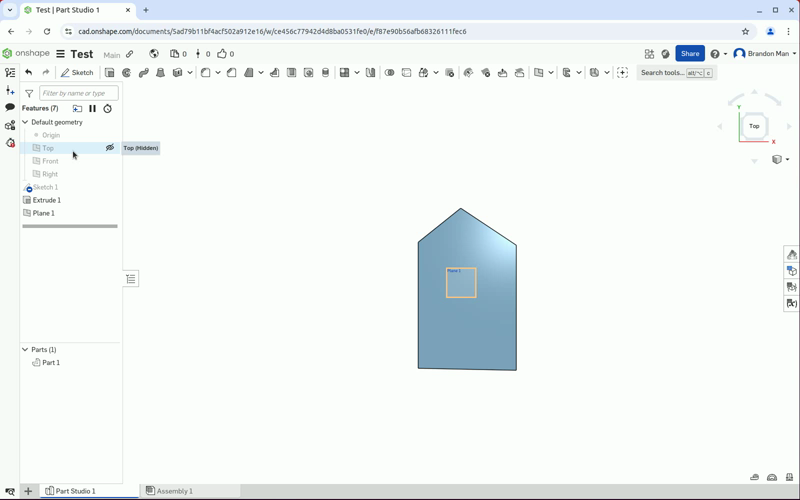
key(shift+s)
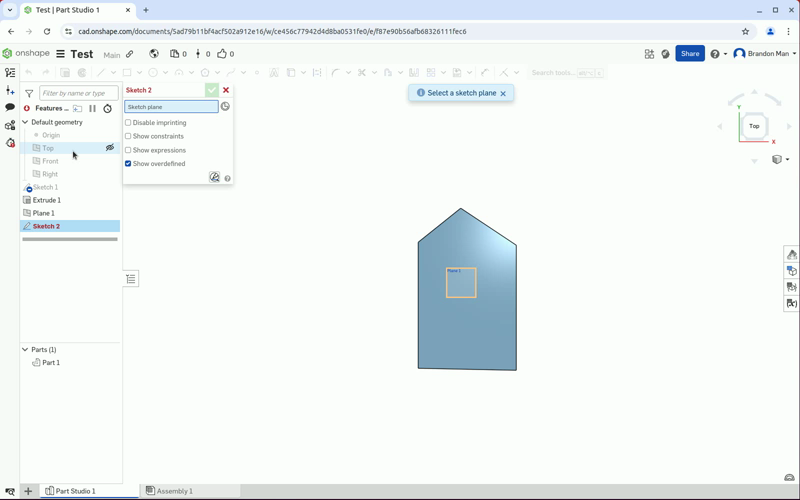
mouse_move(73, 215)
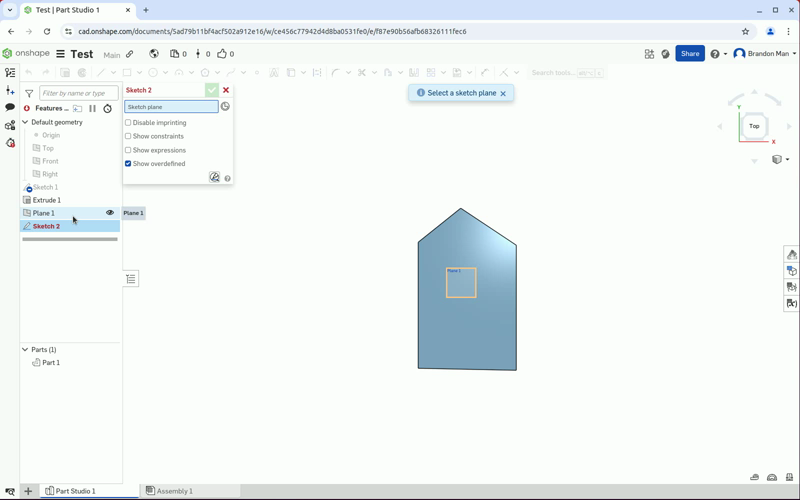
click(73, 215)
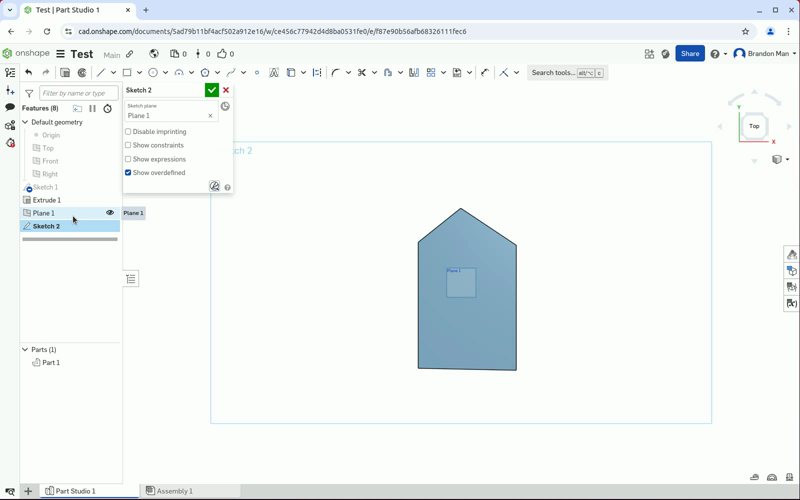
mouse_move(73, 352)
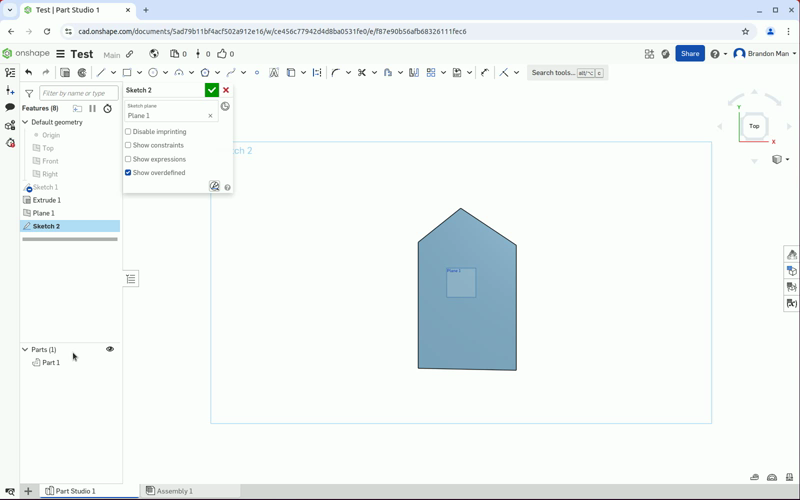
key(y)
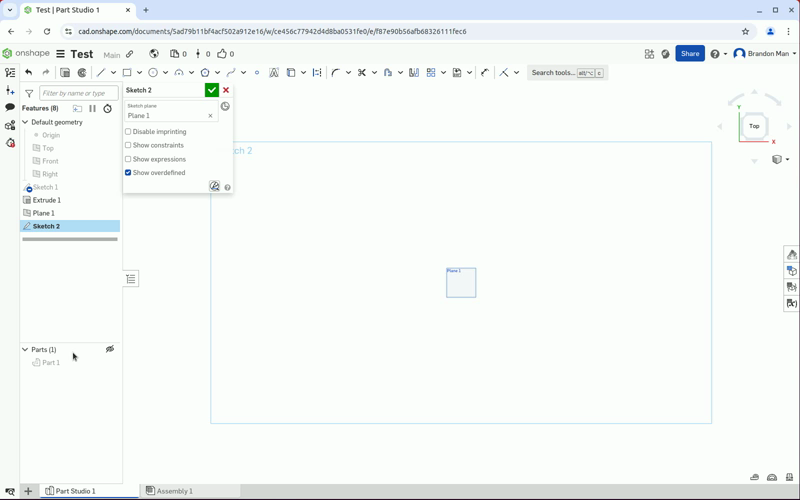
key(l)
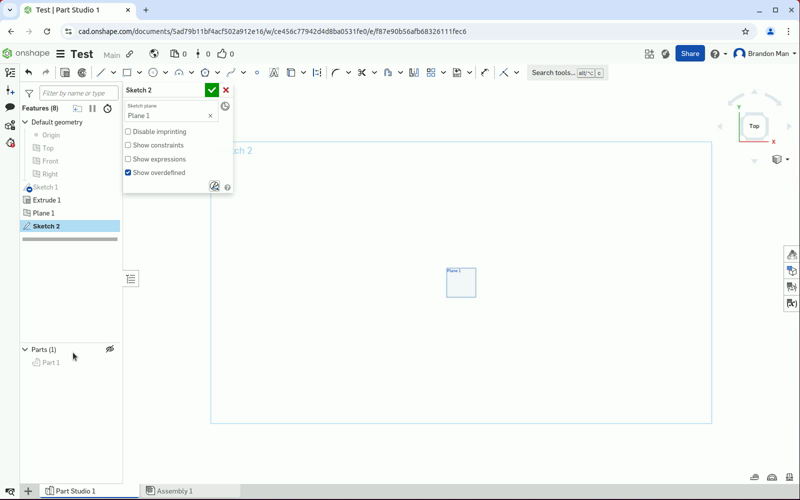
key_down(shift)
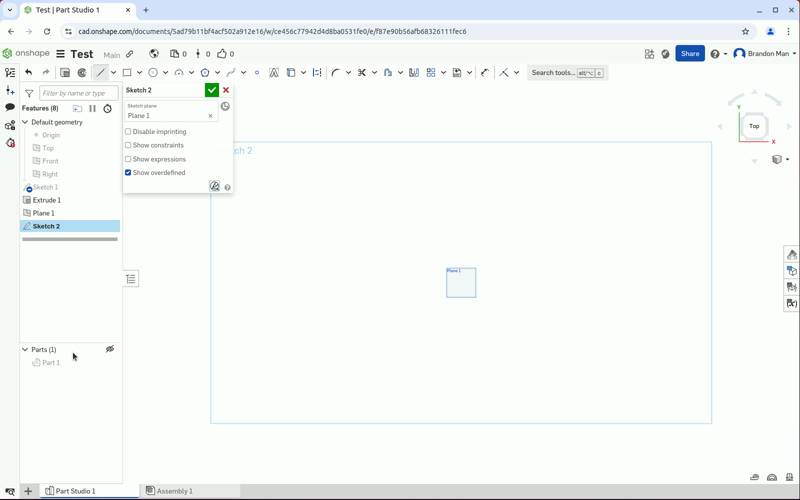
mouse_move(439, 348)
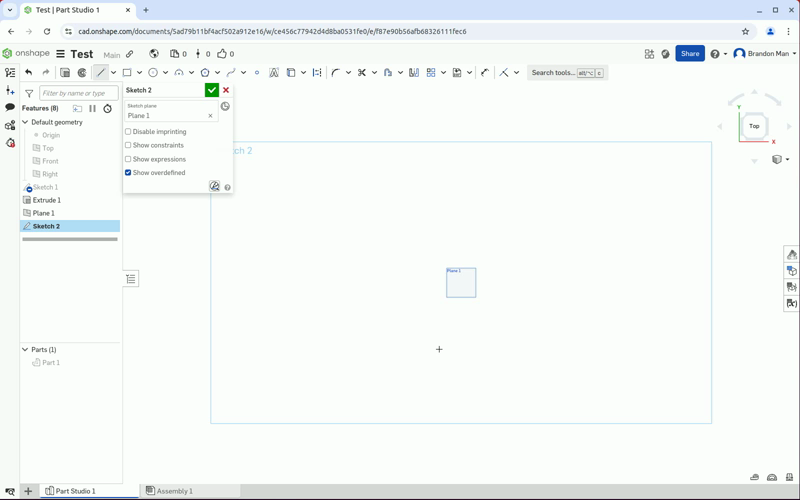
click(439, 348)
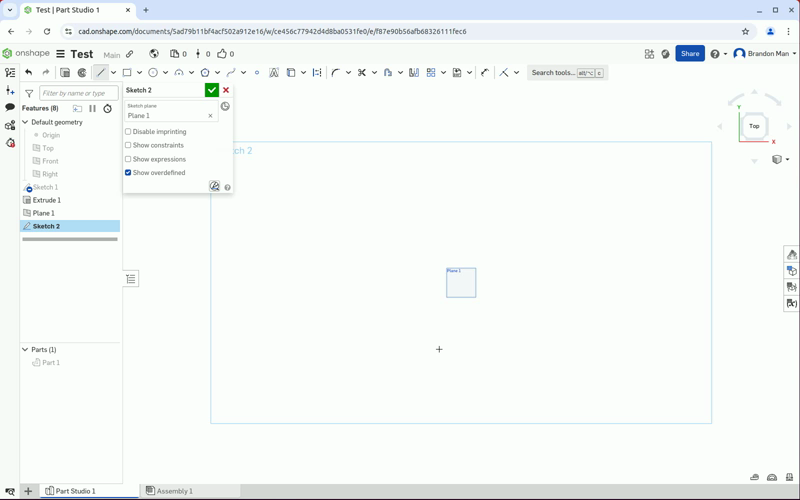
key_up(shift)
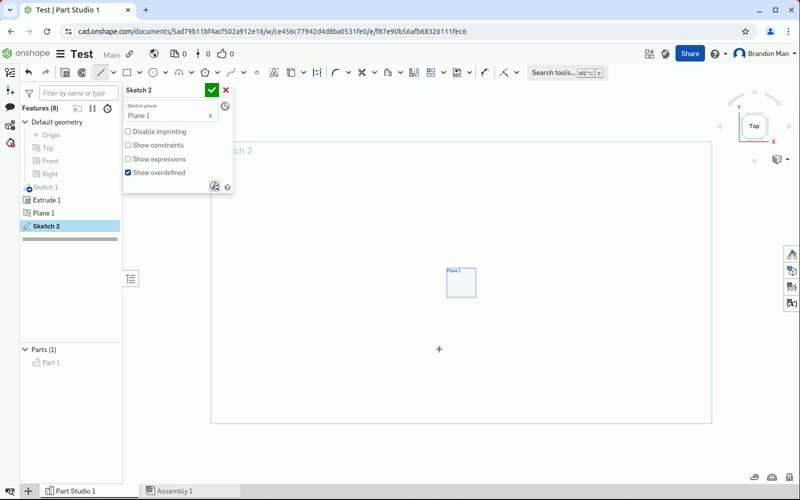
key_down(shift)
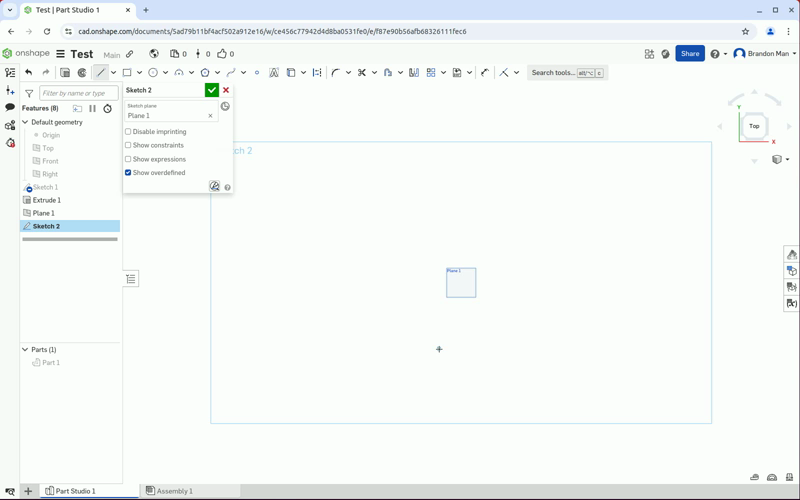
mouse_move(469, 348)
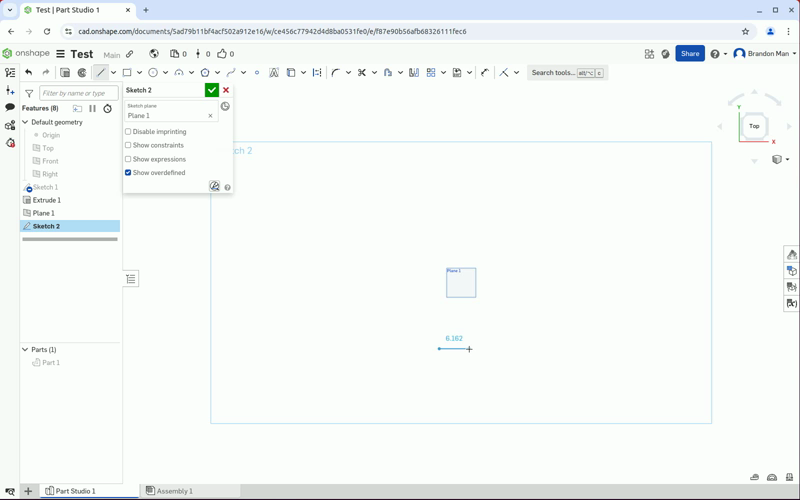
mouse_move(489, 348)
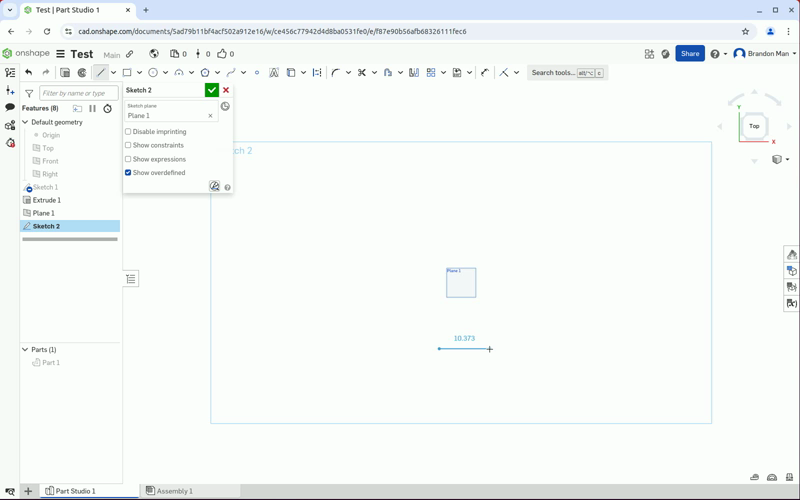
click(489, 348)
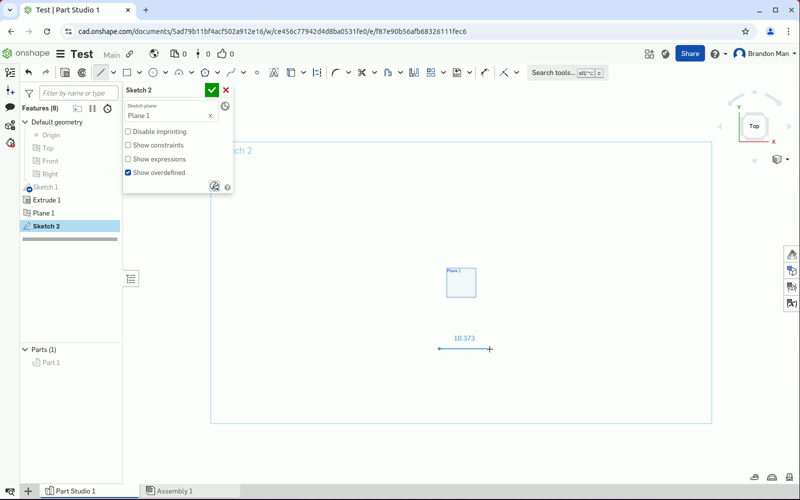
key_up(shift)
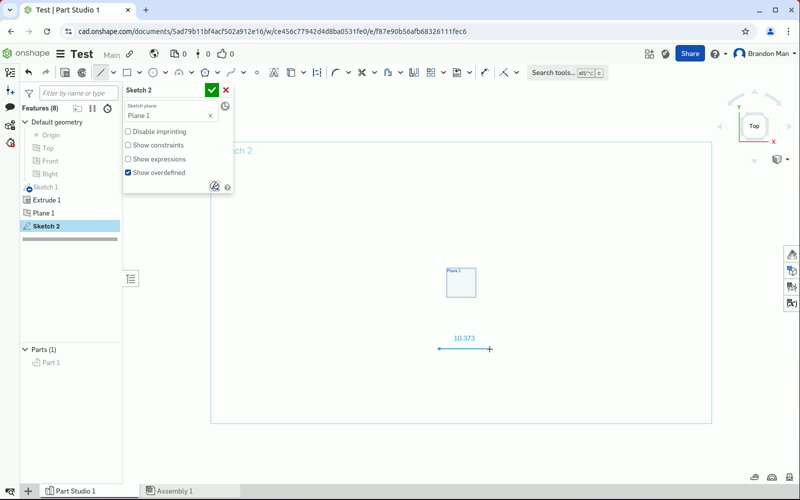
key_down(shift)
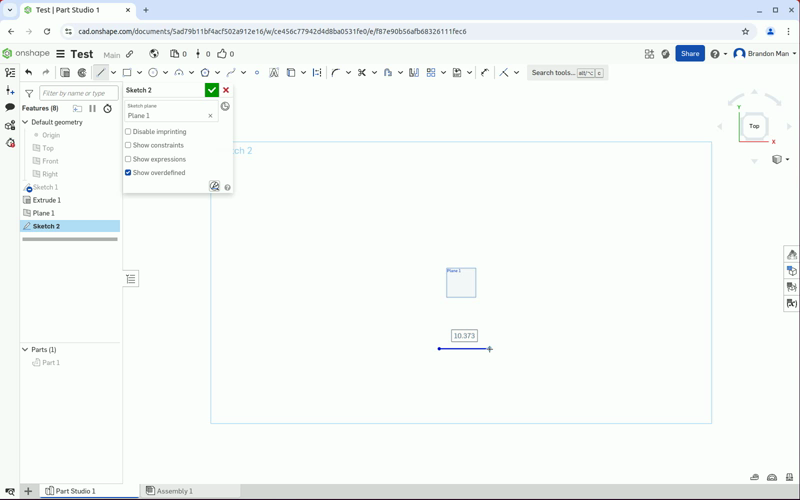
mouse_move(489, 249)
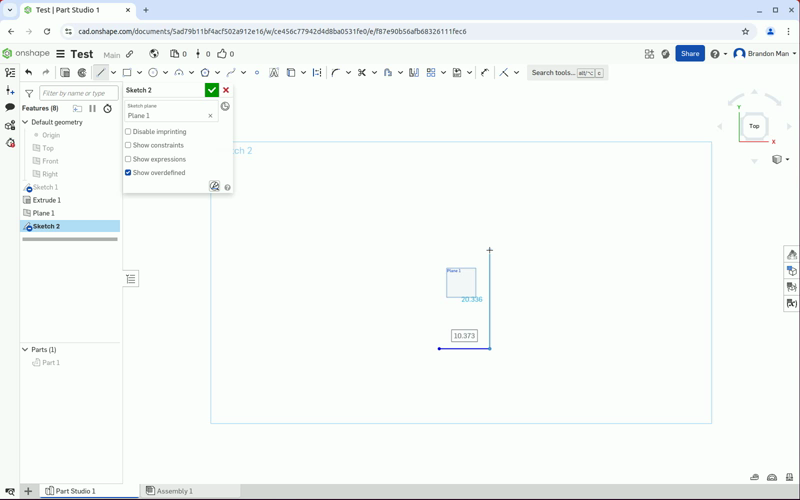
click(489, 249)
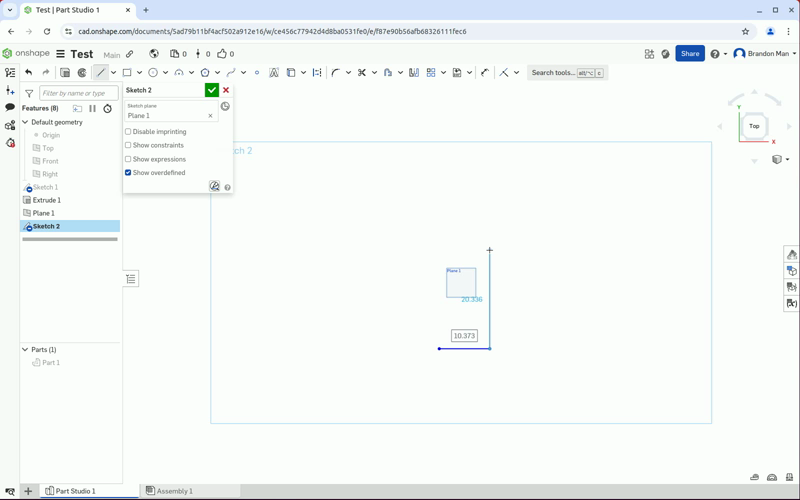
key_up(shift)
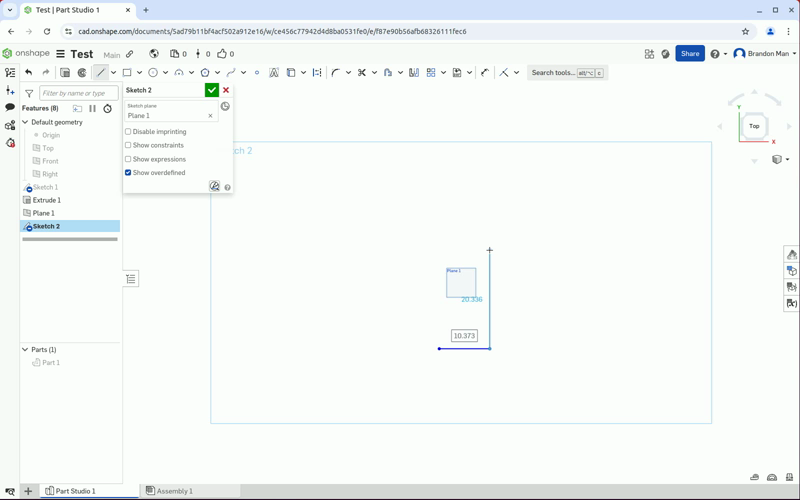
key_down(shift)
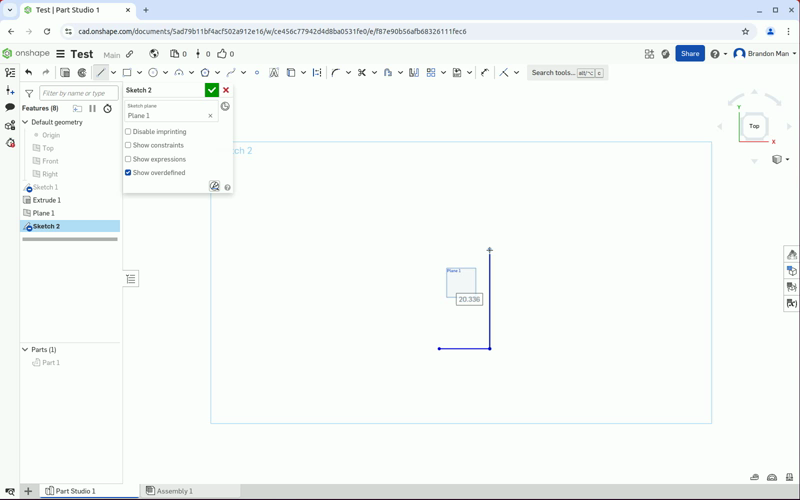
mouse_move(519, 249)
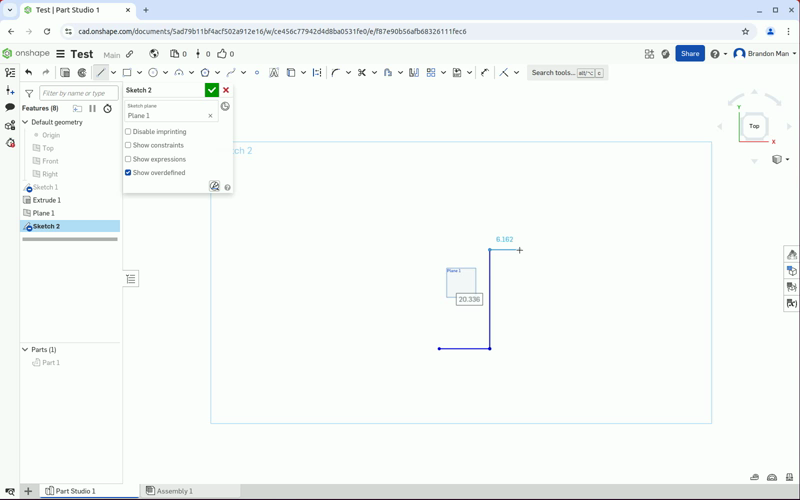
mouse_move(439, 249)
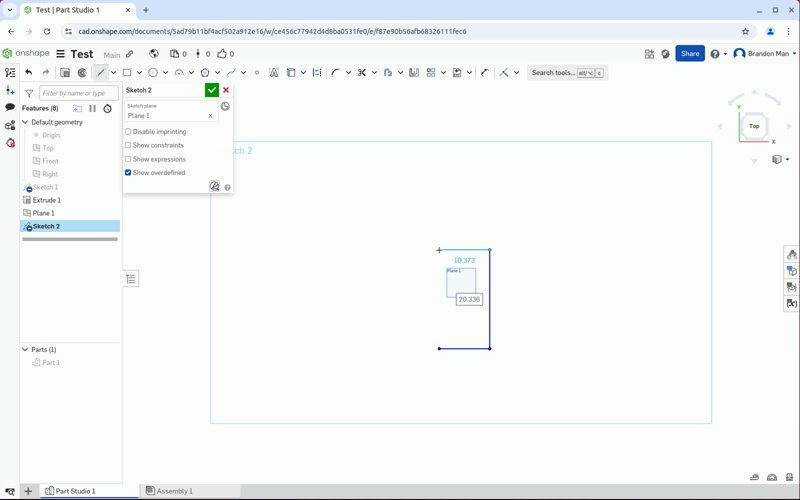
click(439, 249)
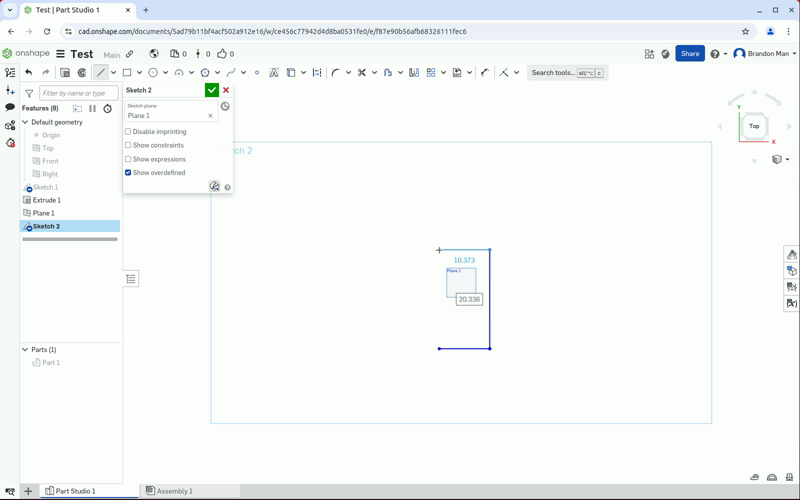
key_up(shift)
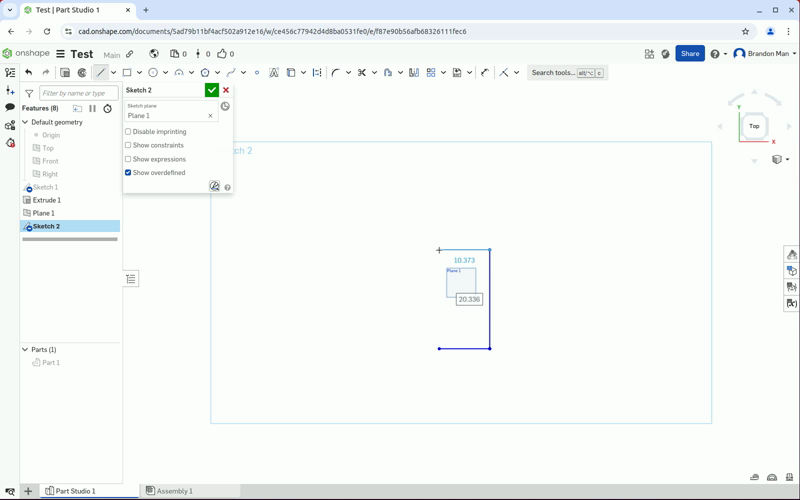
key_down(shift)
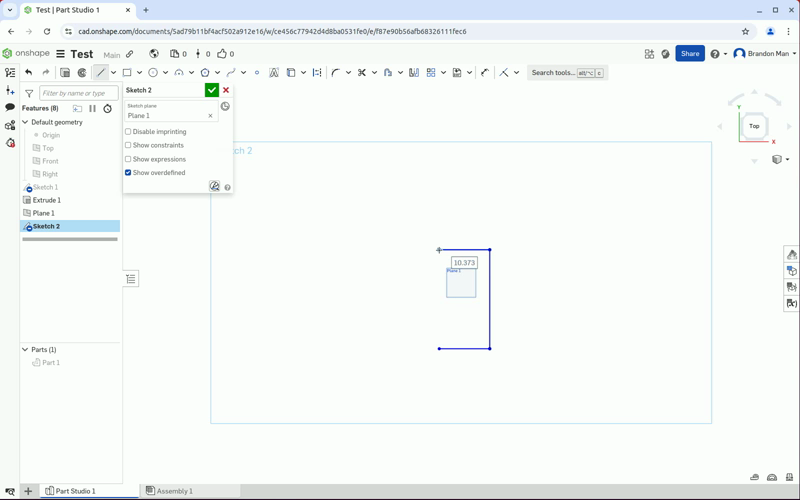
mouse_move(439, 348)
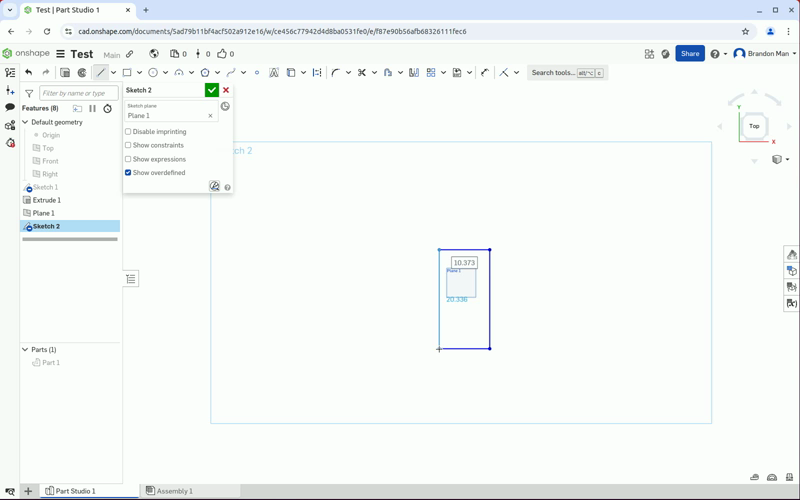
key_up(shift)
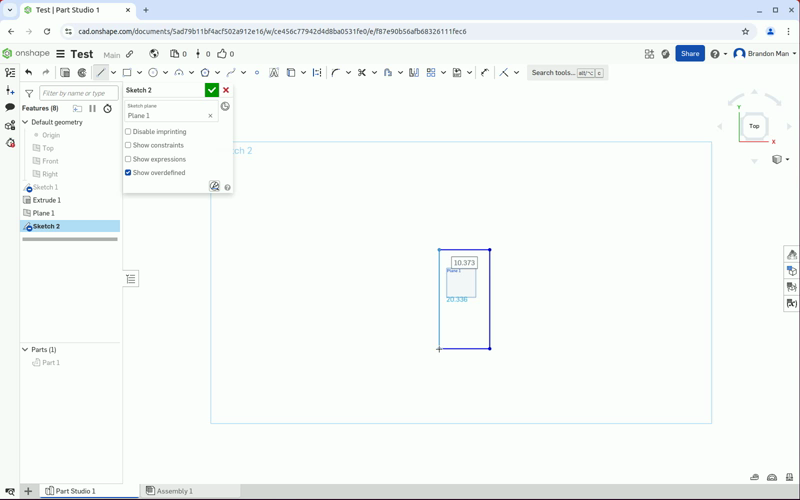
click(439, 348)
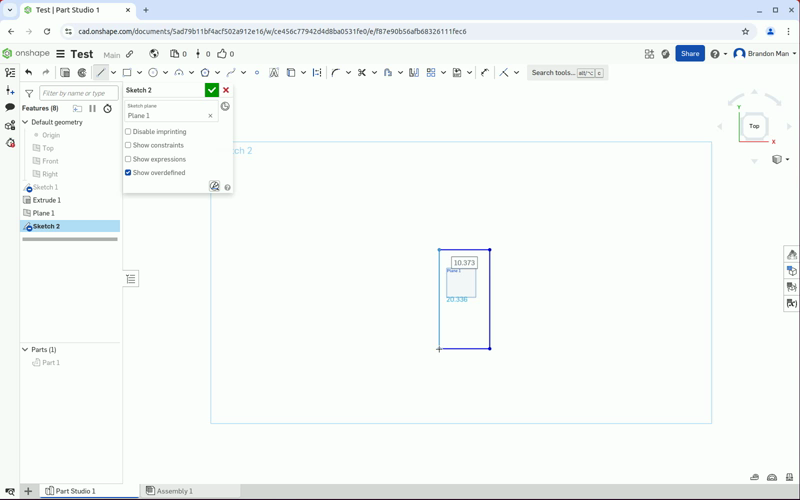
key(esc)
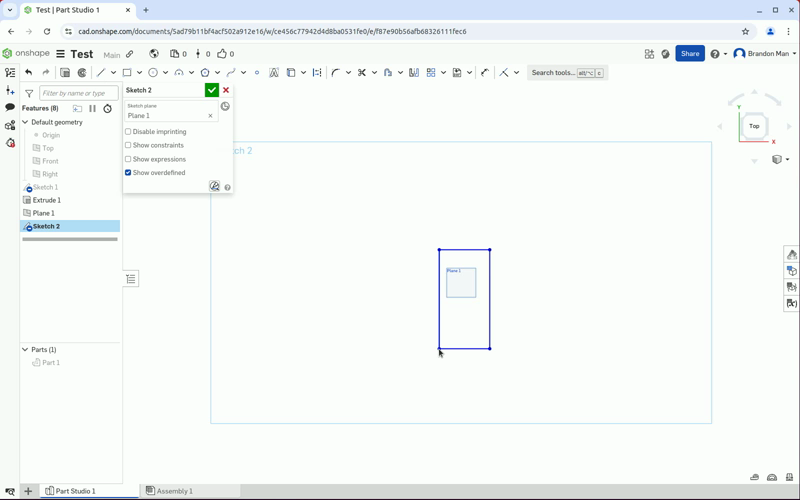
mouse_move(478, 340)
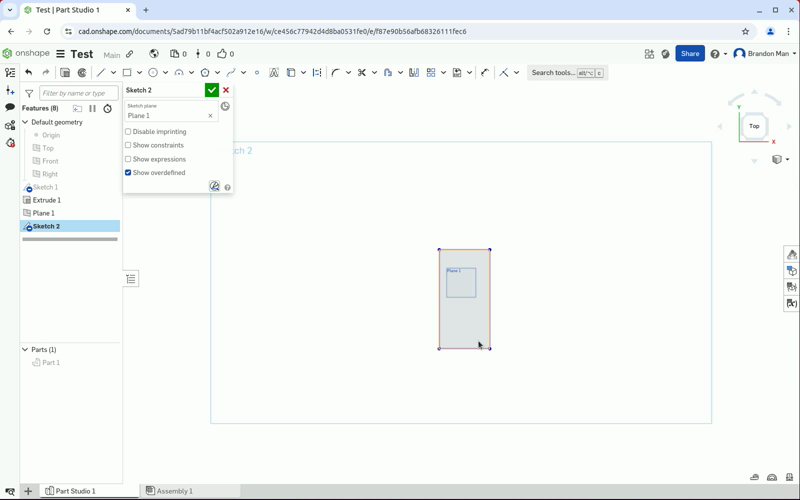
click(478, 340)
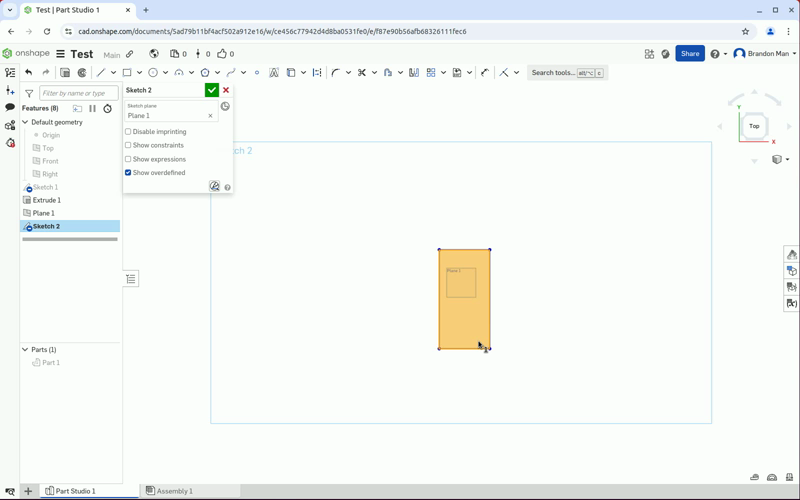
mouse_move(73, 352)
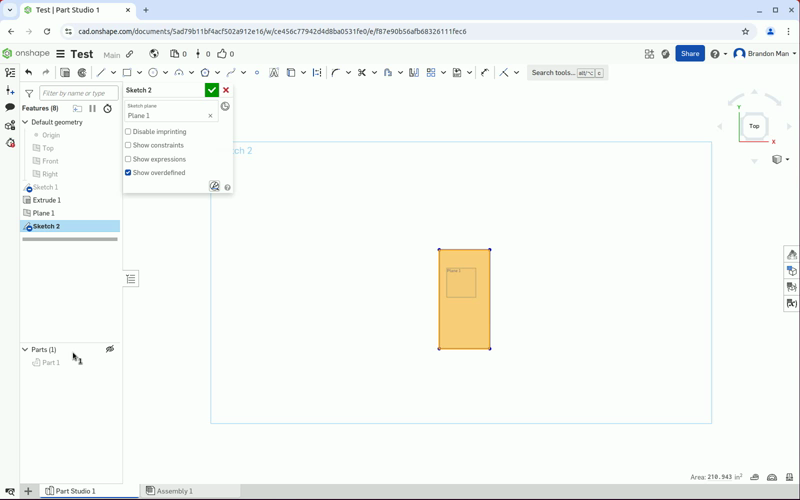
key(shift+y)
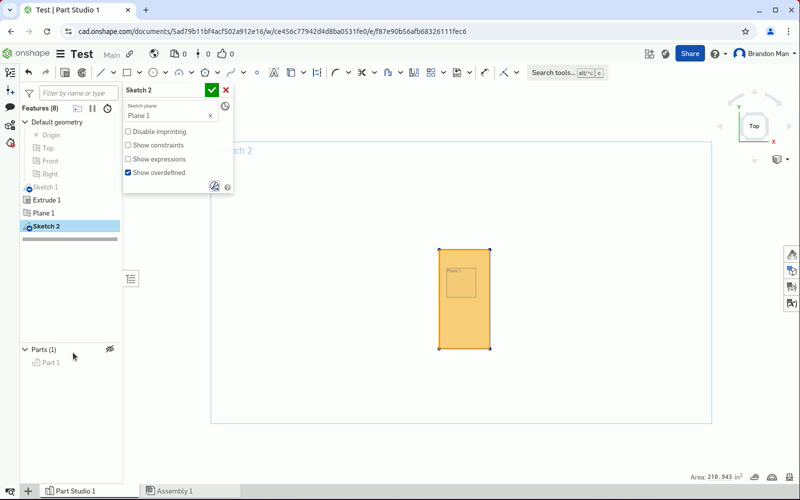
key(shift+e)
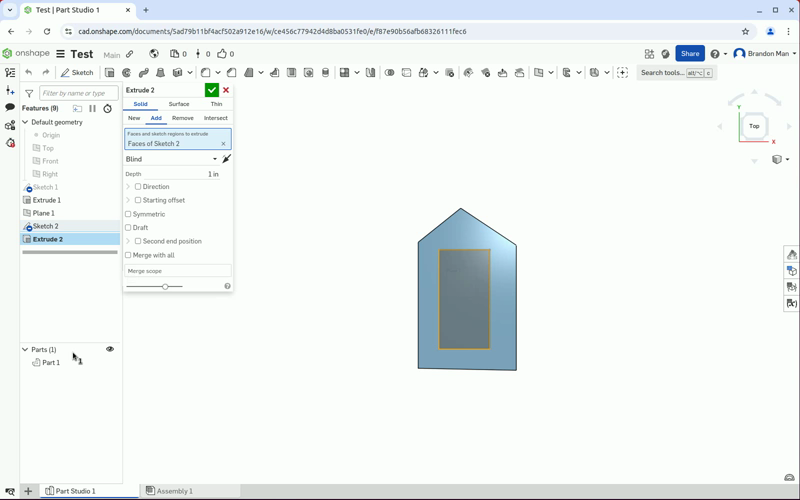
mouse_move(143, 106)
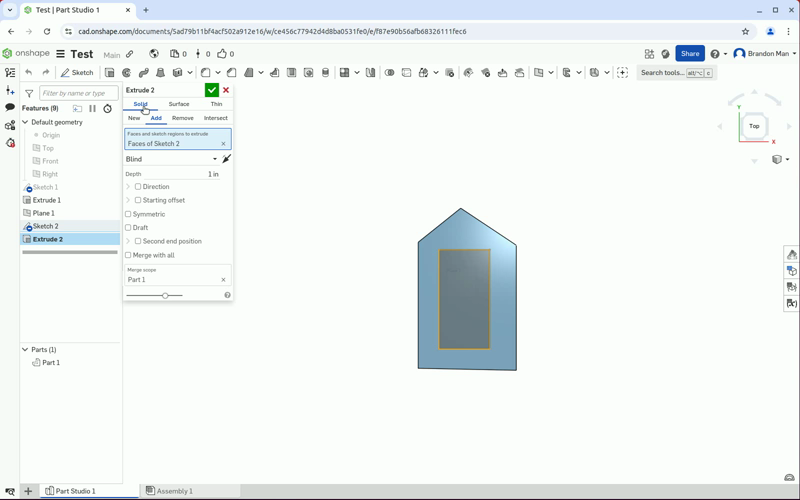
click(143, 106)
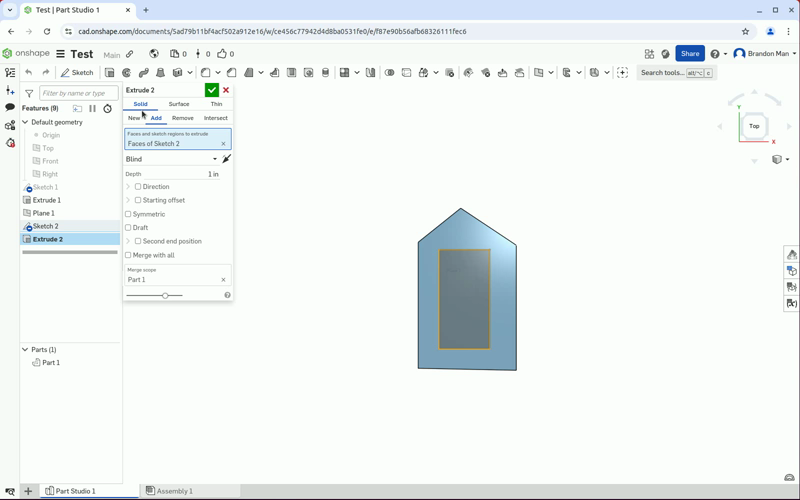
mouse_move(137, 120)
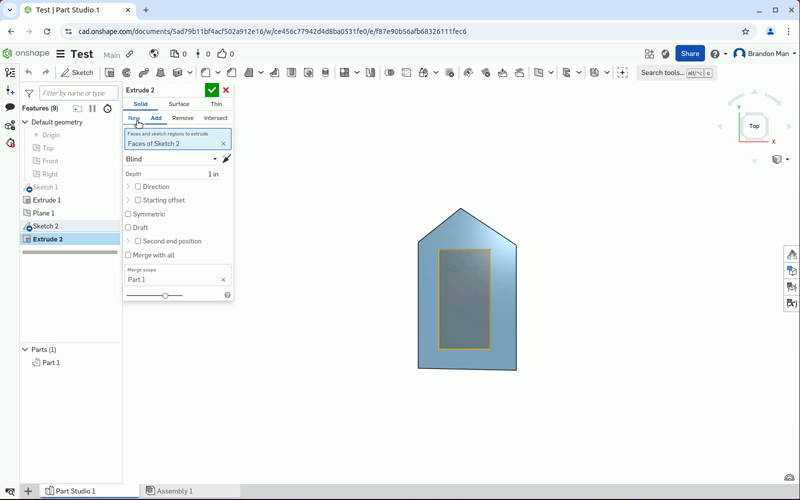
click(137, 120)
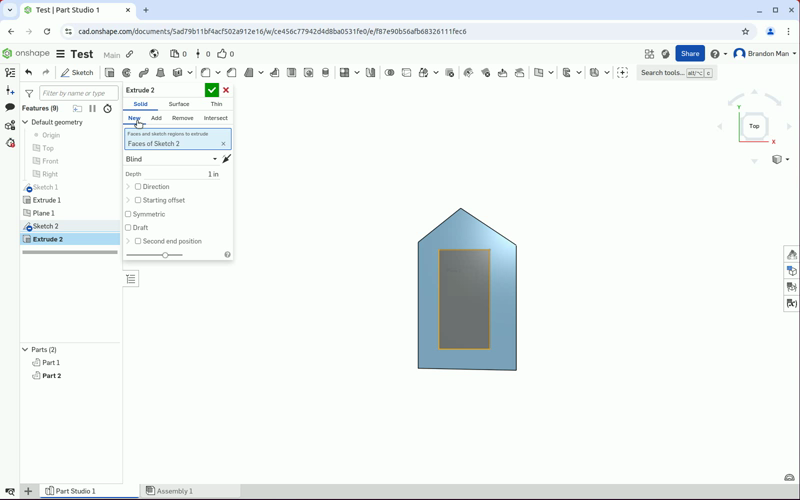
key(tab, 4)
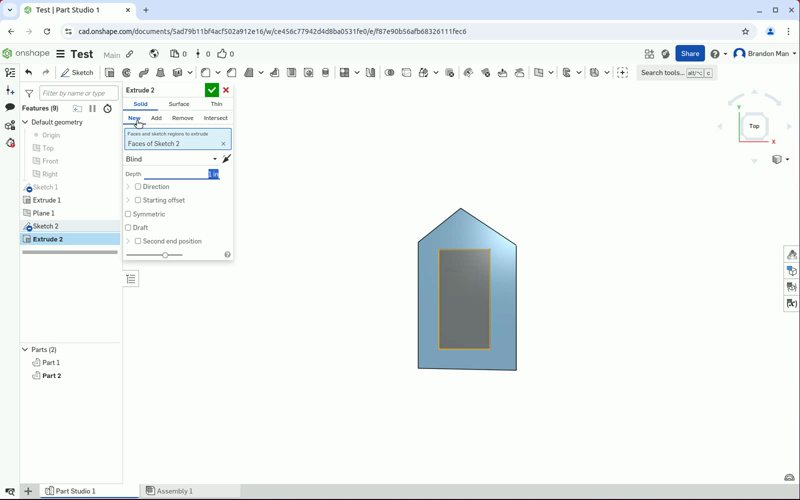
text(7.703)
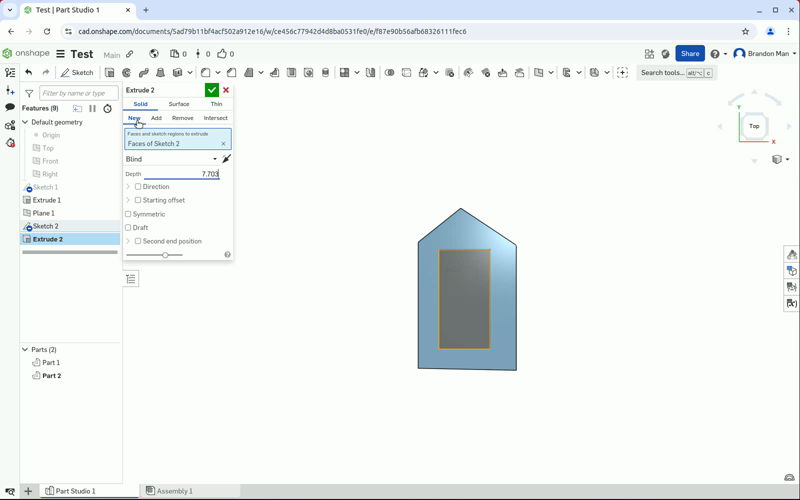
key(enter)
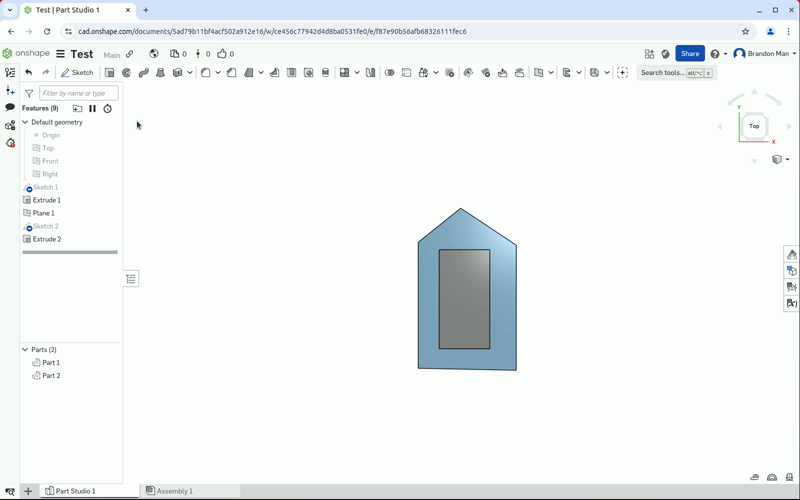
key(shift+h)
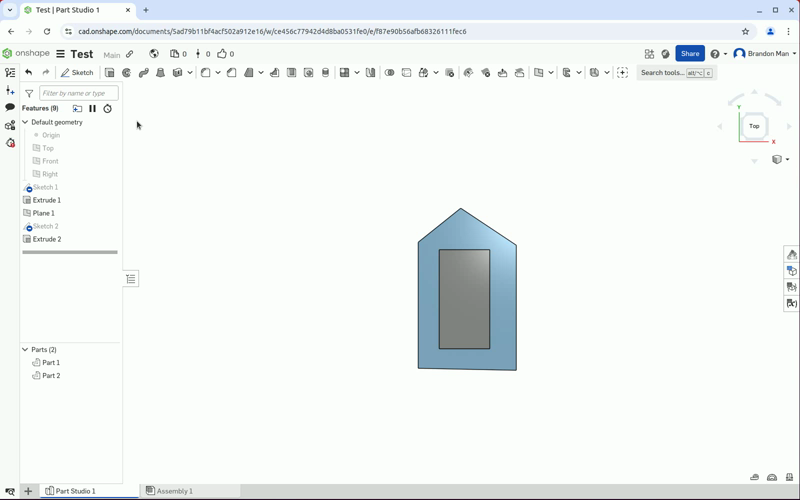
key(shift+h)
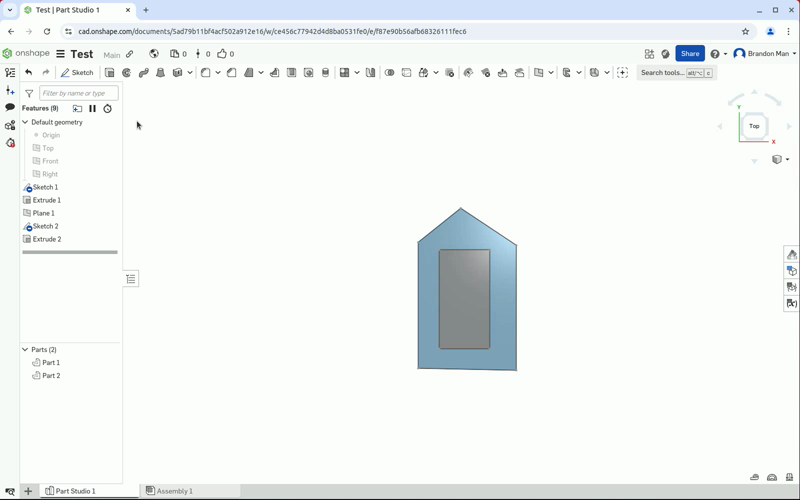
key(shift+7)
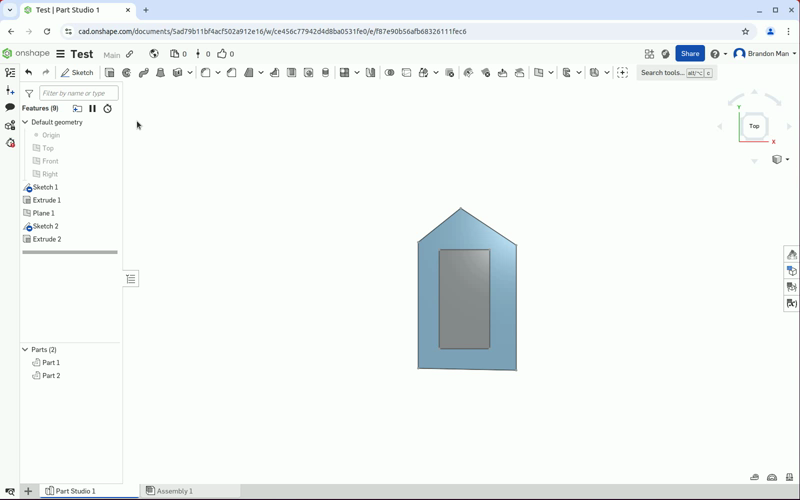
key(up, 3)
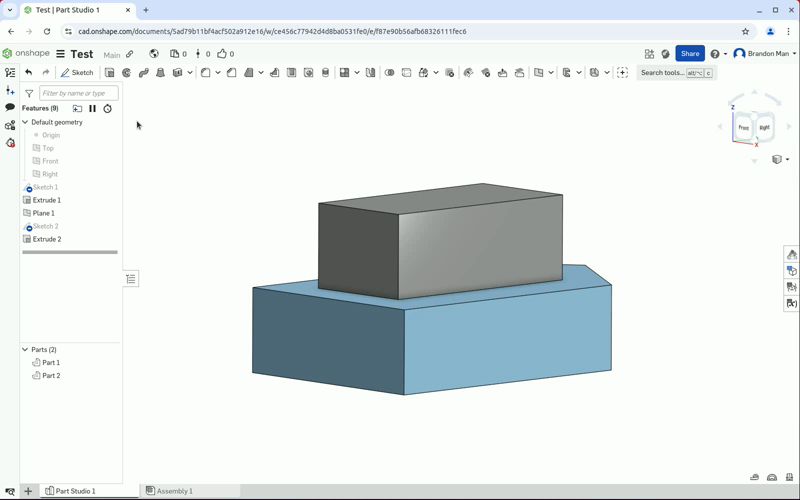
key(left, 3)
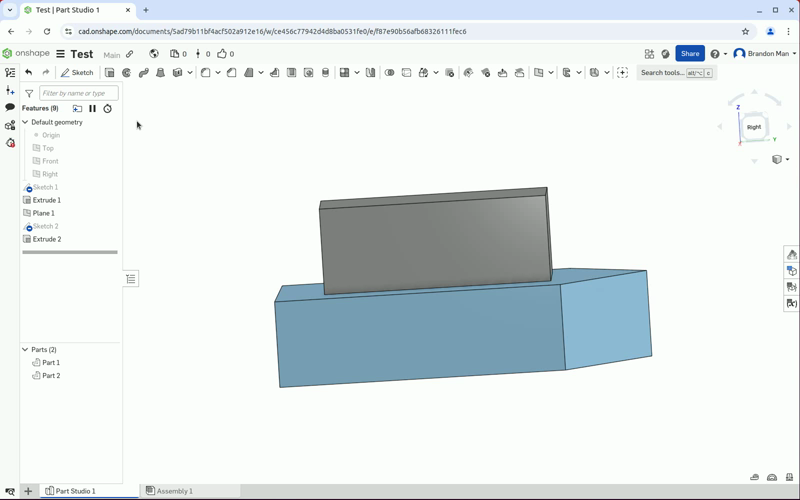
key(right, 3)
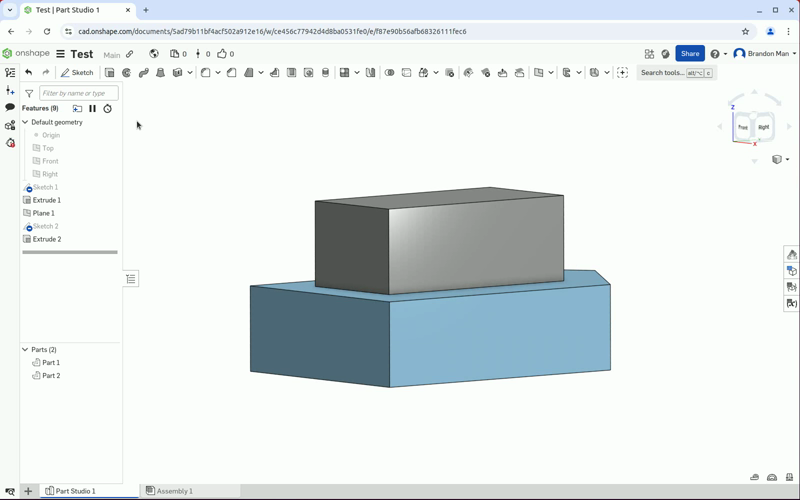
key(down, 3)
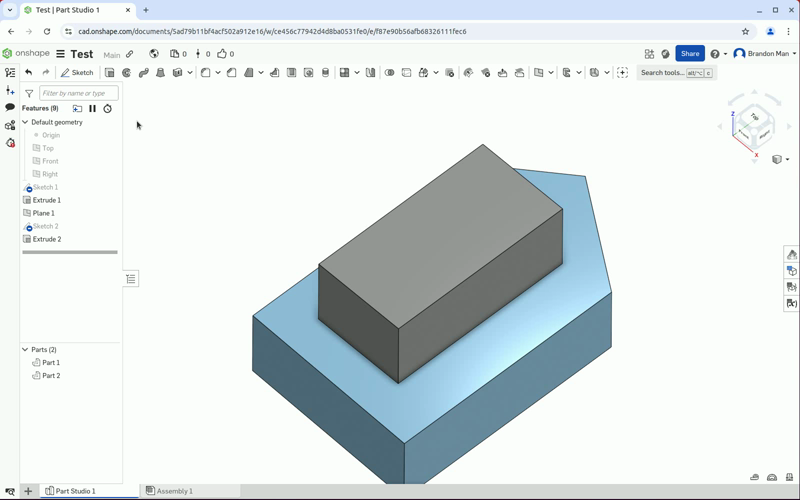
mouse_move(73, 189)
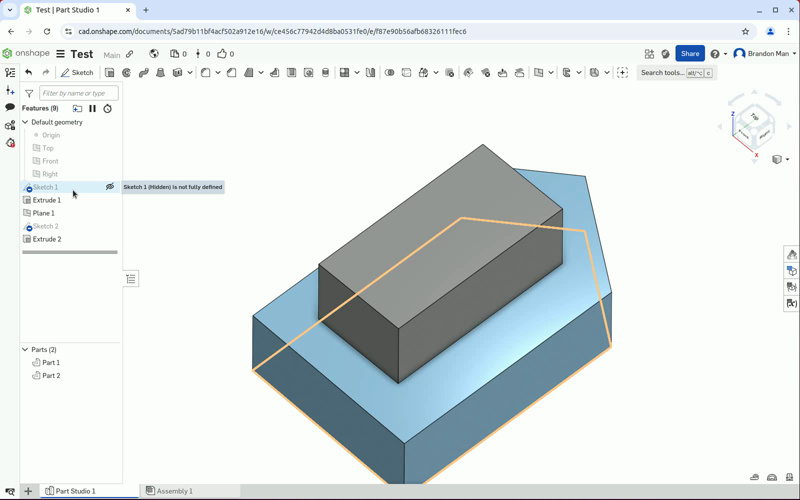
click(73, 189)